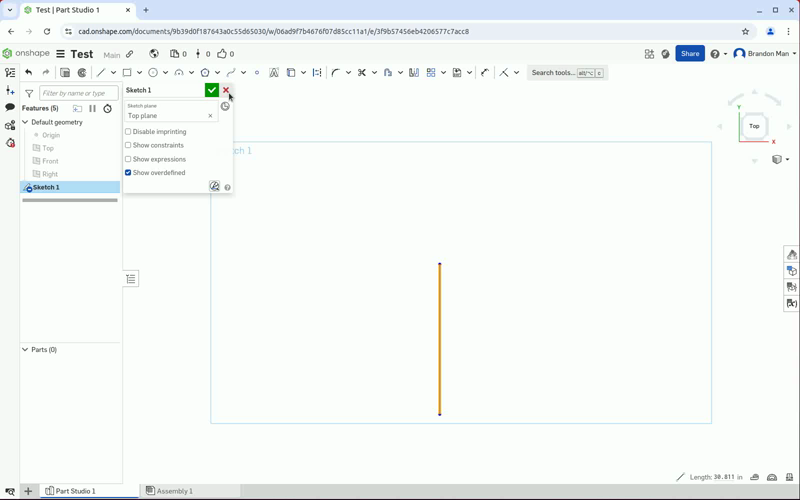
key(shift+h)
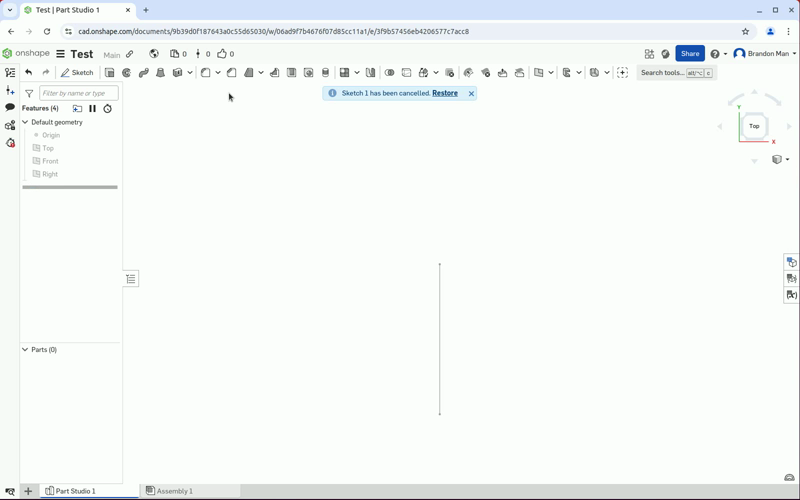
mouse_move(73, 352)
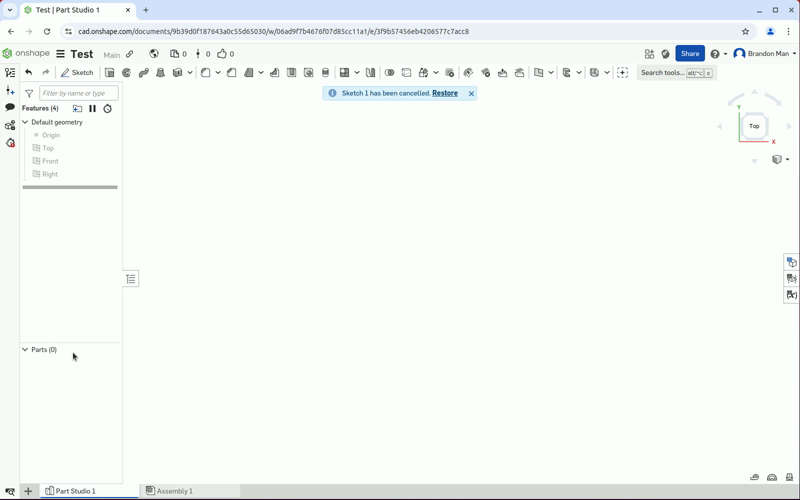
key(y)
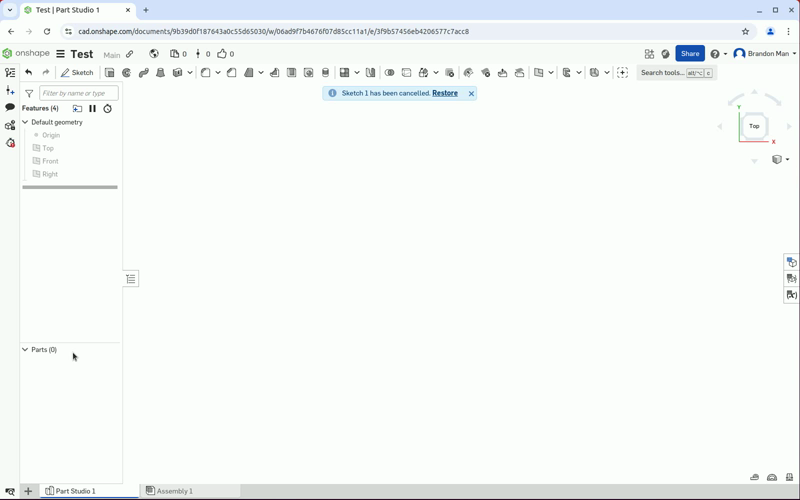
key(shift+p)
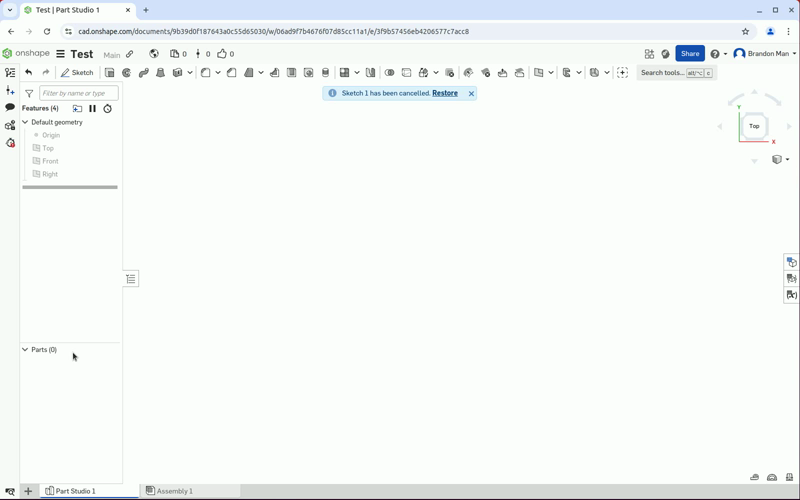
key(space)
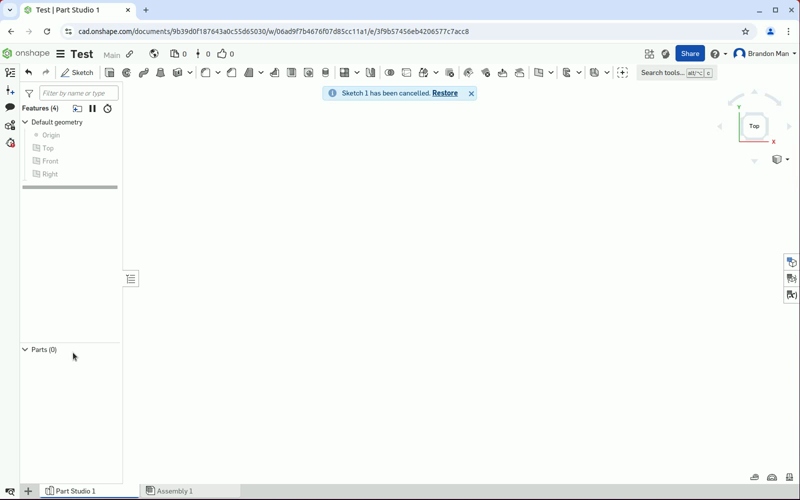
key_down(shift)
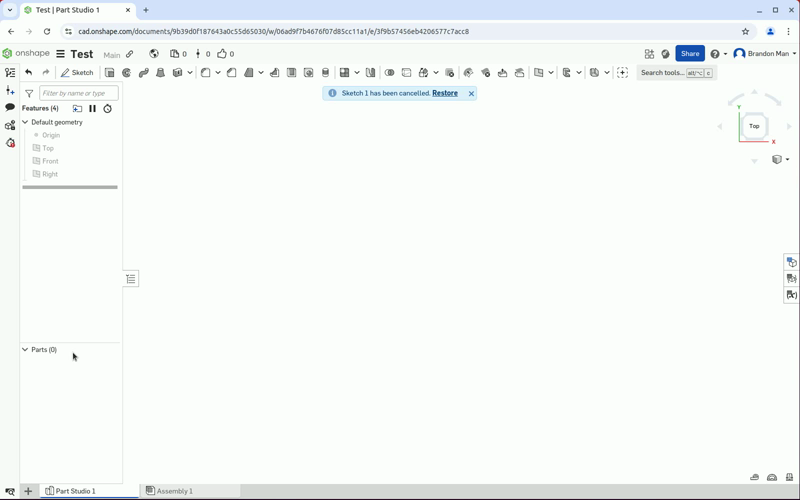
key(up)
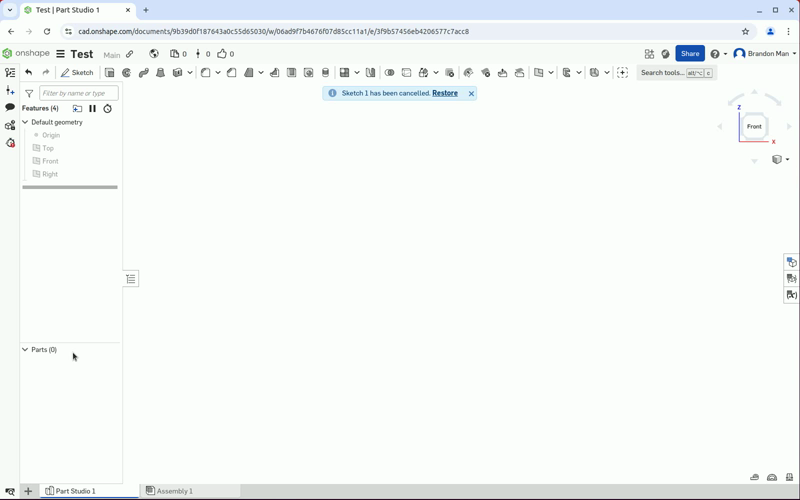
key_up(shift)
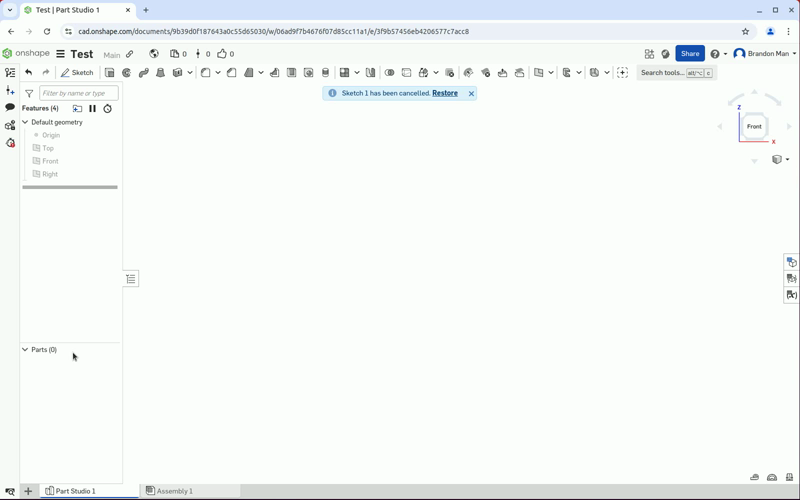
key(space)
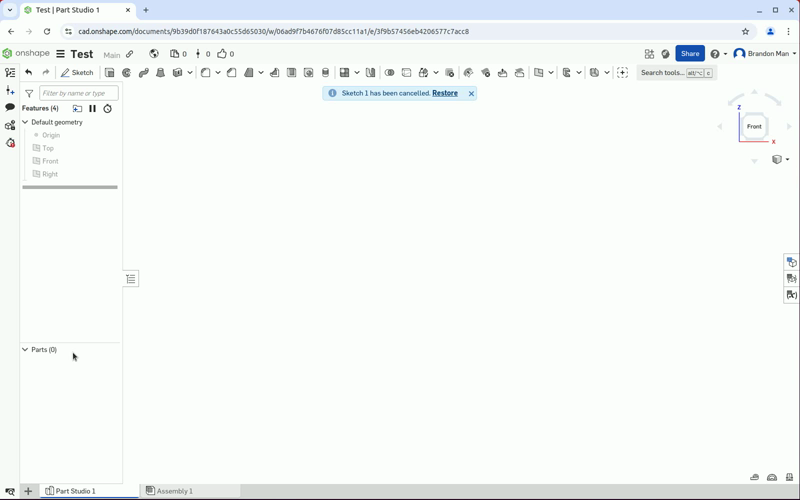
key_down(shift)
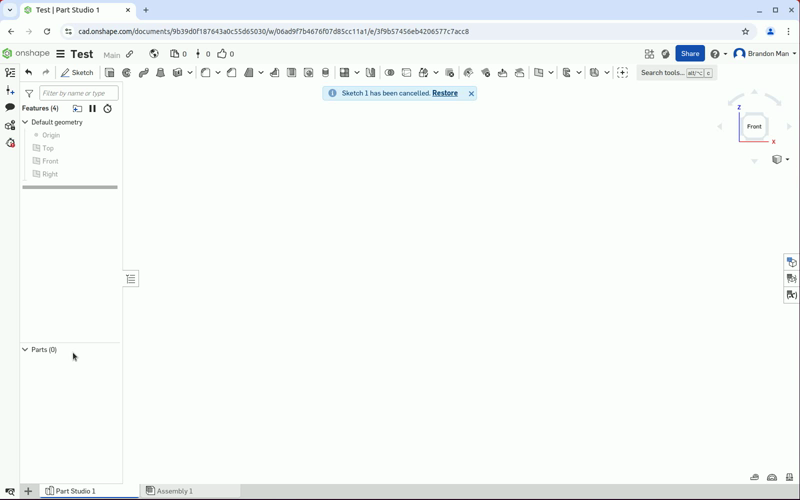
key(left)
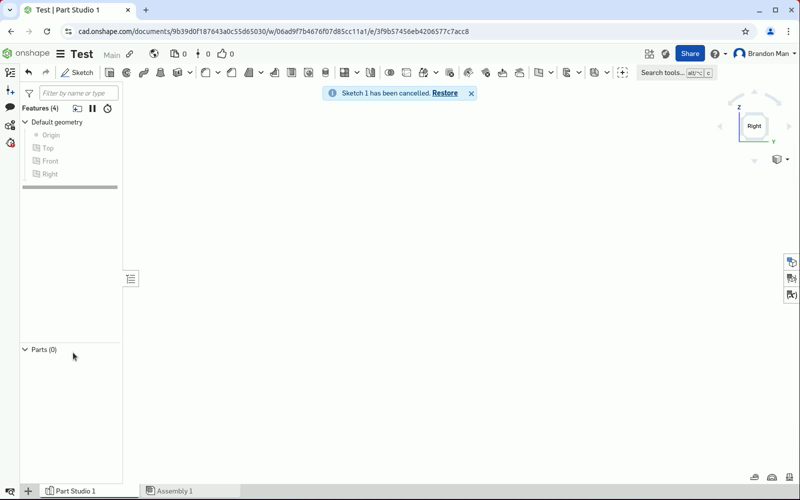
key_up(shift)
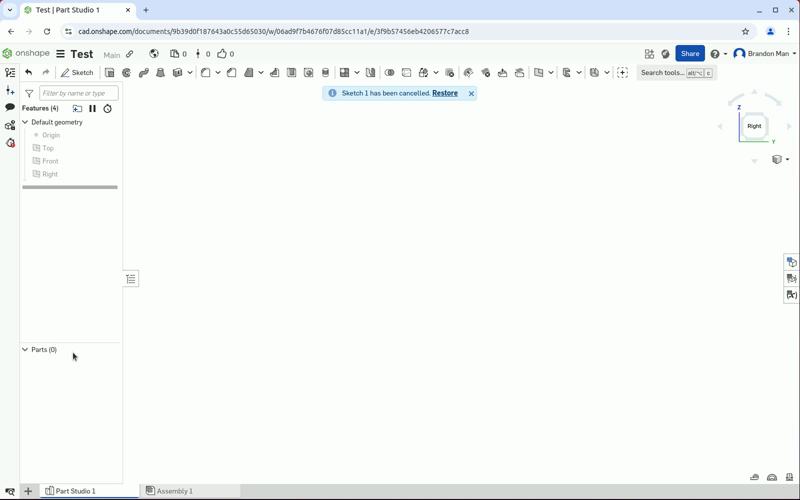
mouse_move(73, 352)
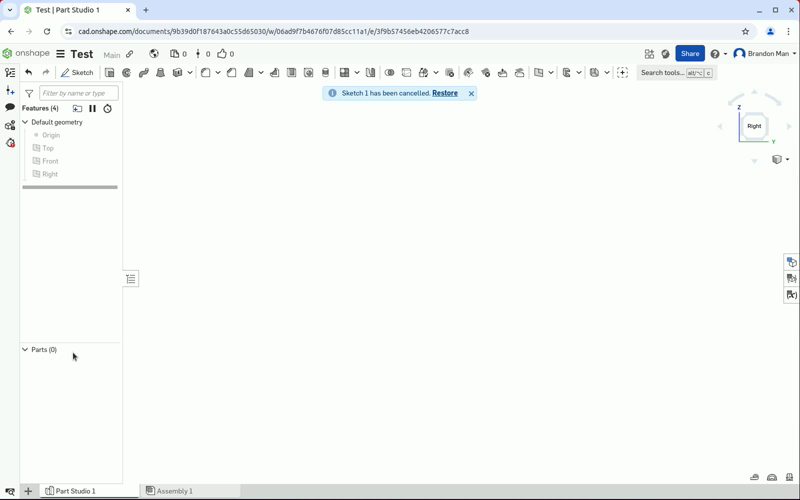
key(shift+y)
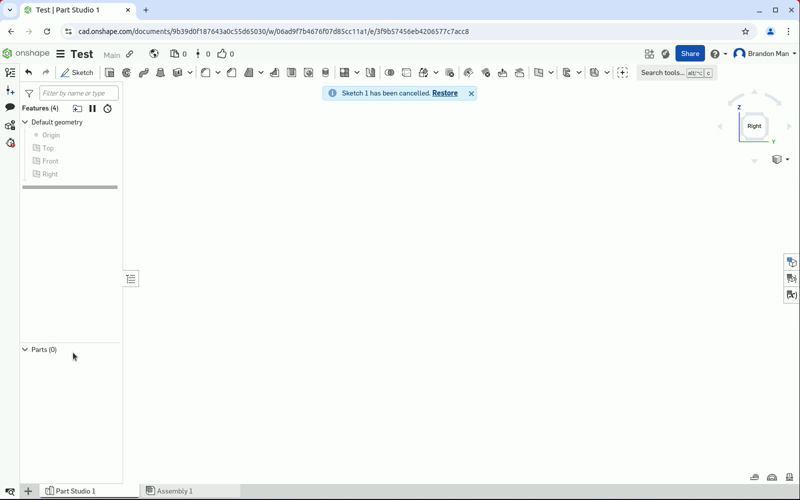
key(shift+s)
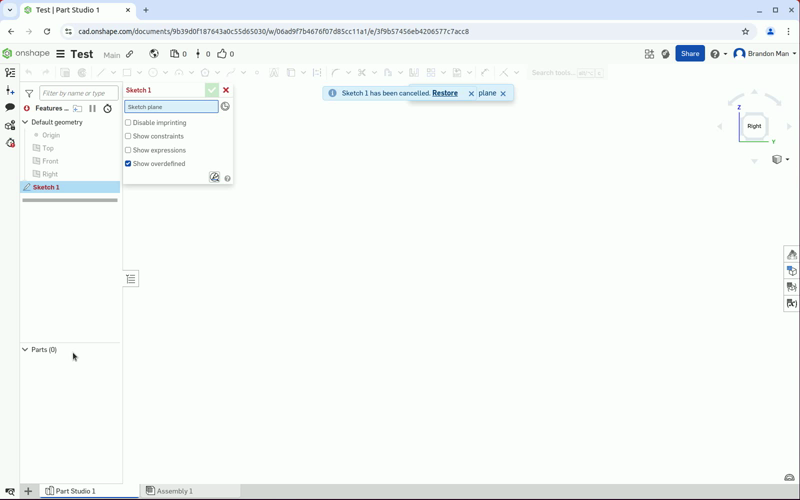
mouse_move(73, 176)
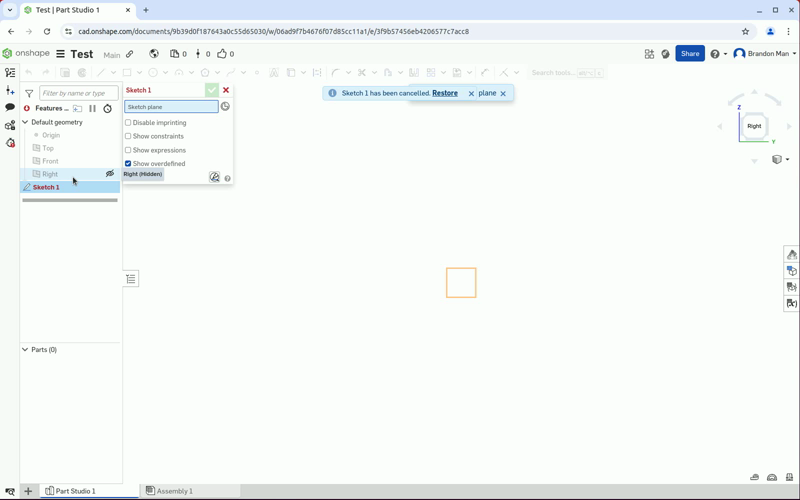
click(73, 176)
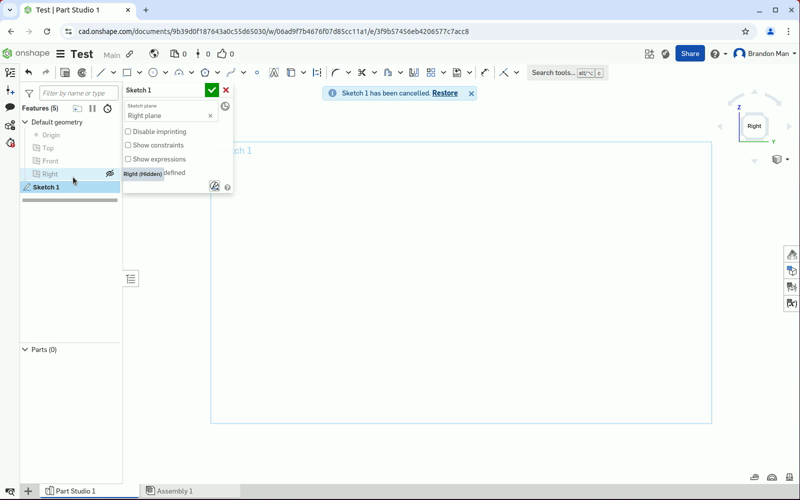
mouse_move(73, 352)
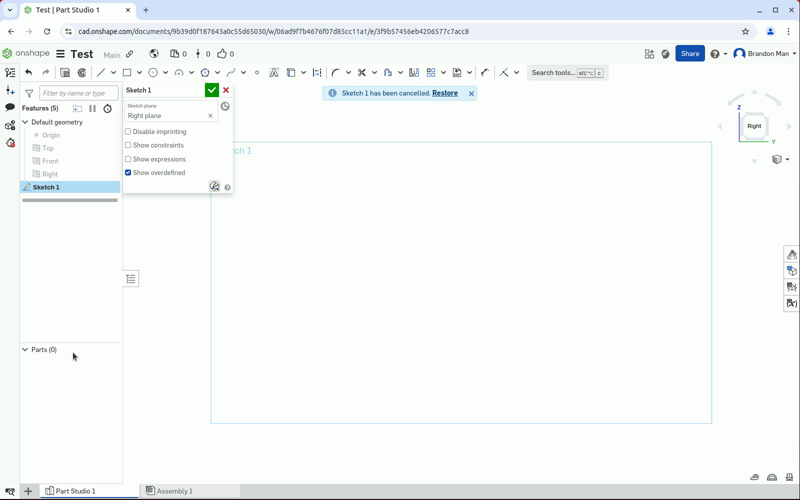
key(y)
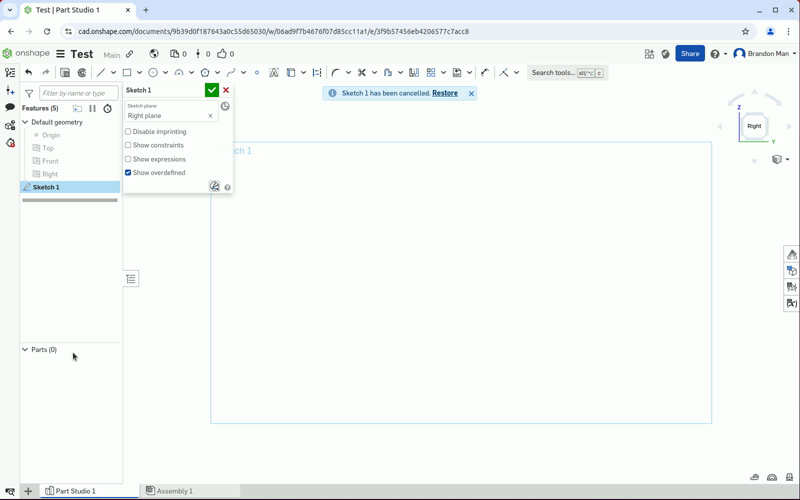
key(l)
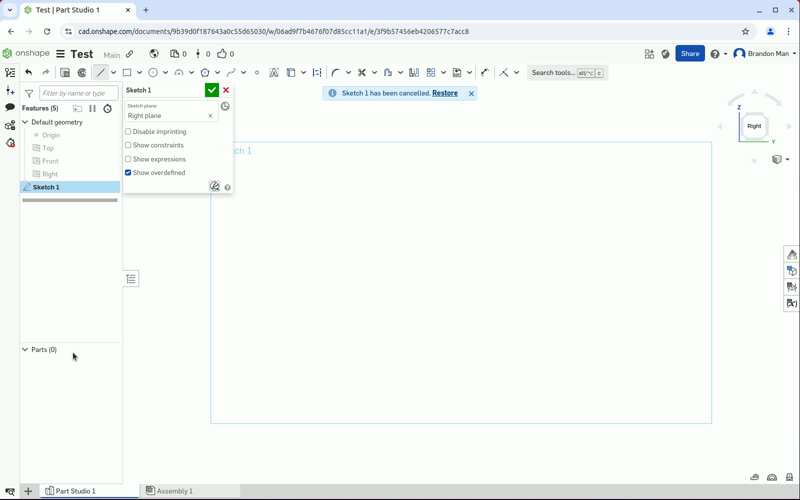
key_down(shift)
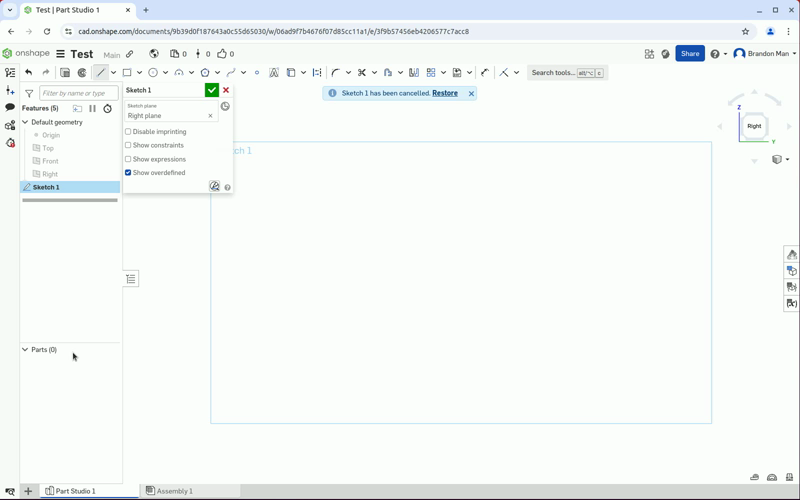
mouse_move(404, 395)
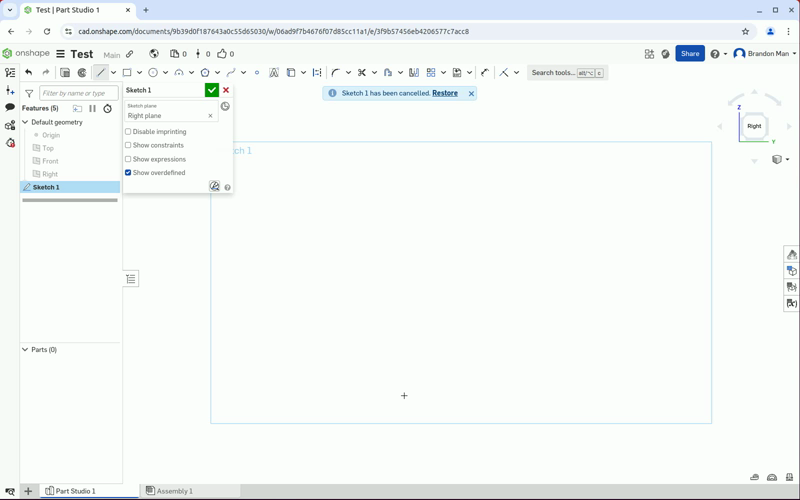
click(404, 395)
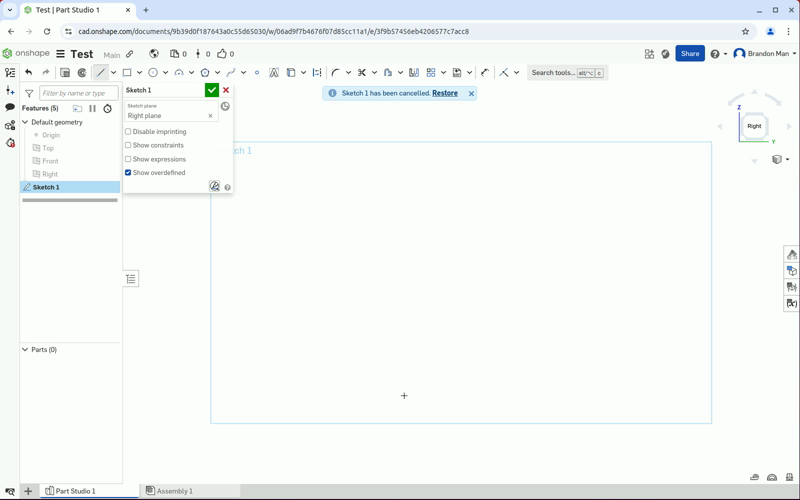
key_up(shift)
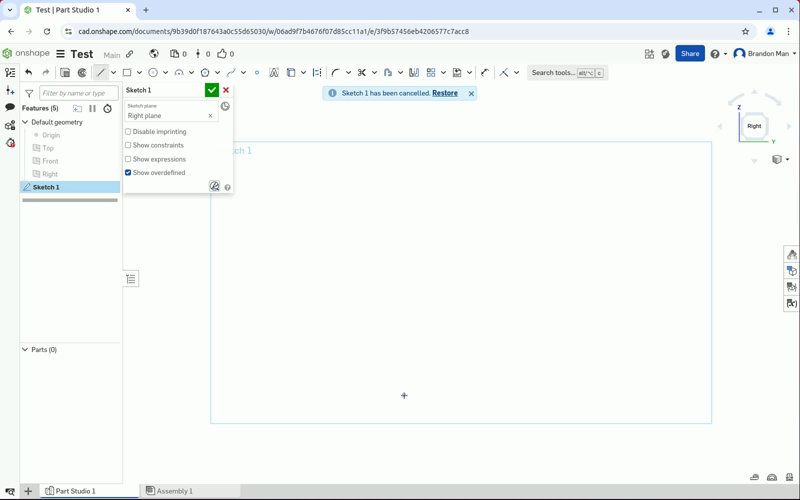
key_down(shift)
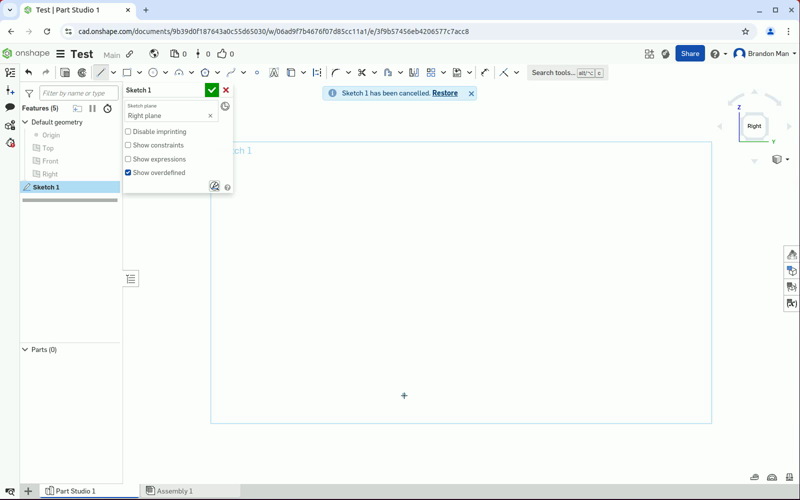
mouse_move(517, 395)
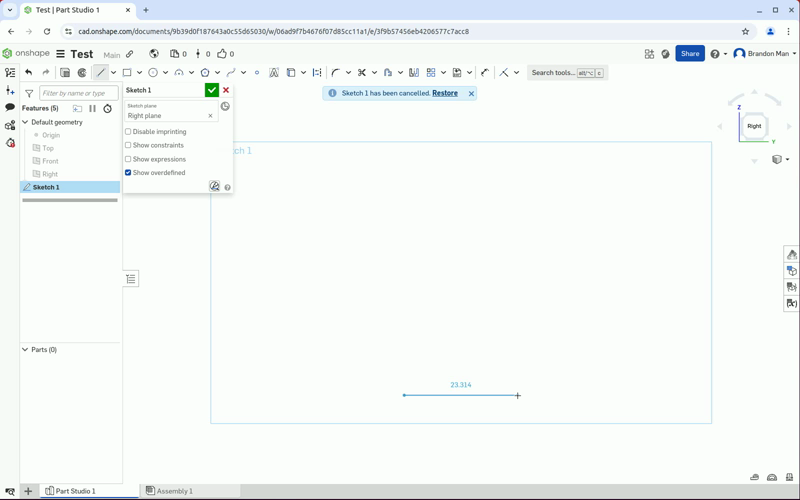
click(517, 395)
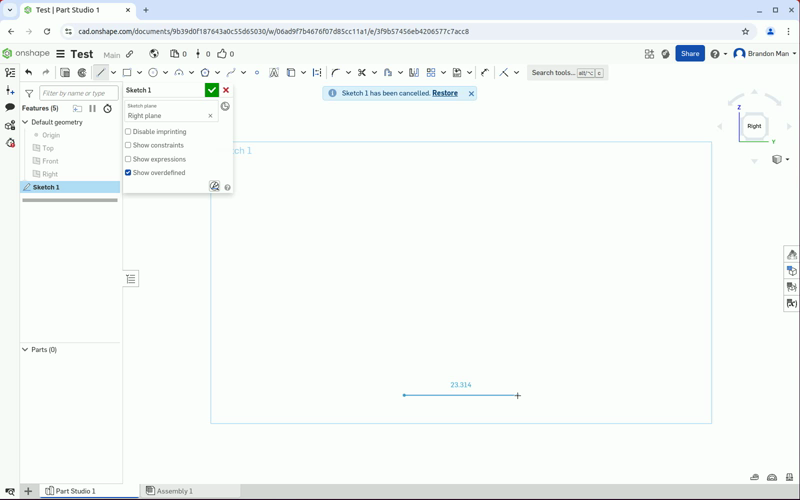
key_up(shift)
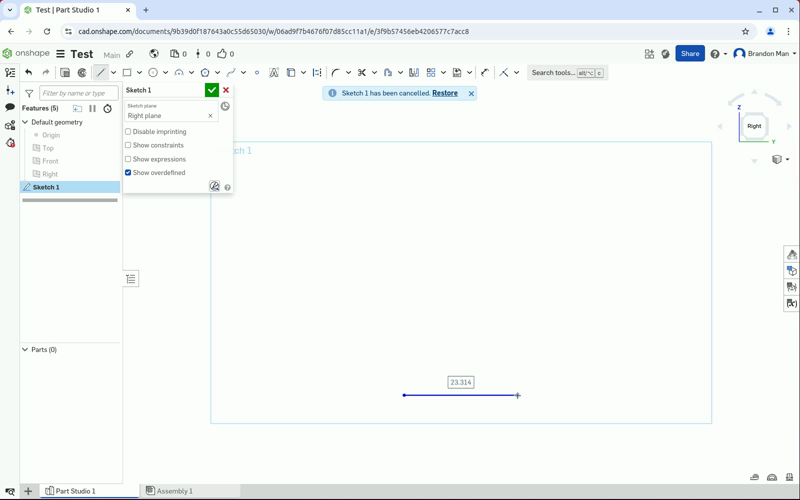
key_down(shift)
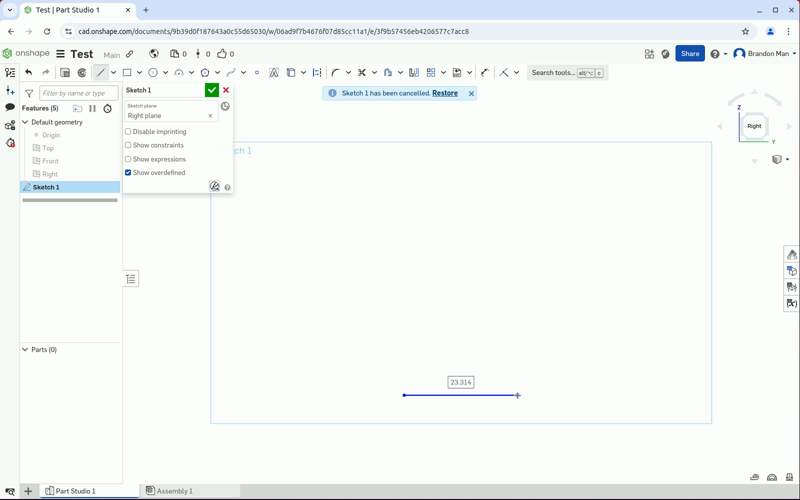
mouse_move(517, 171)
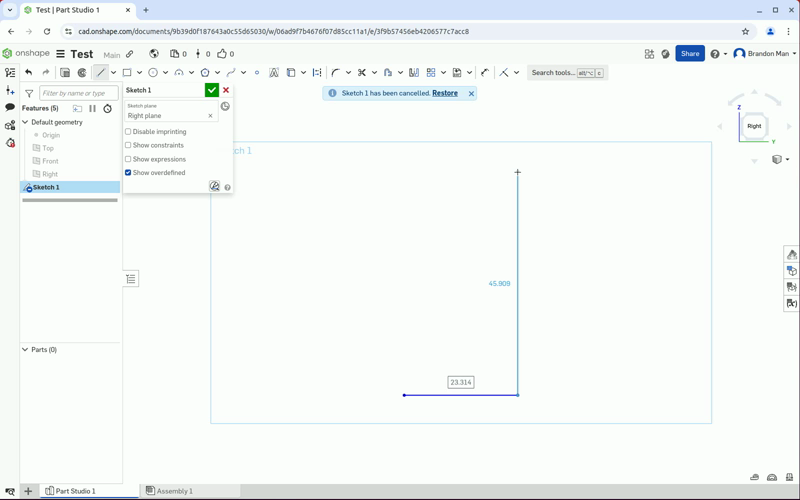
click(517, 171)
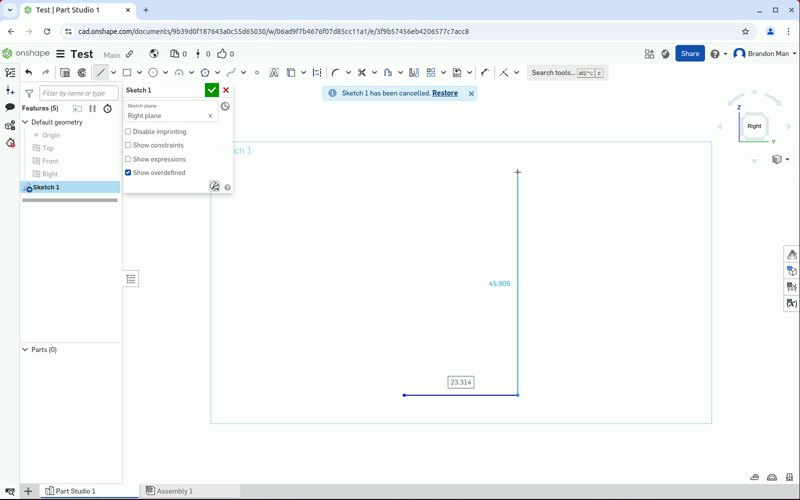
key_up(shift)
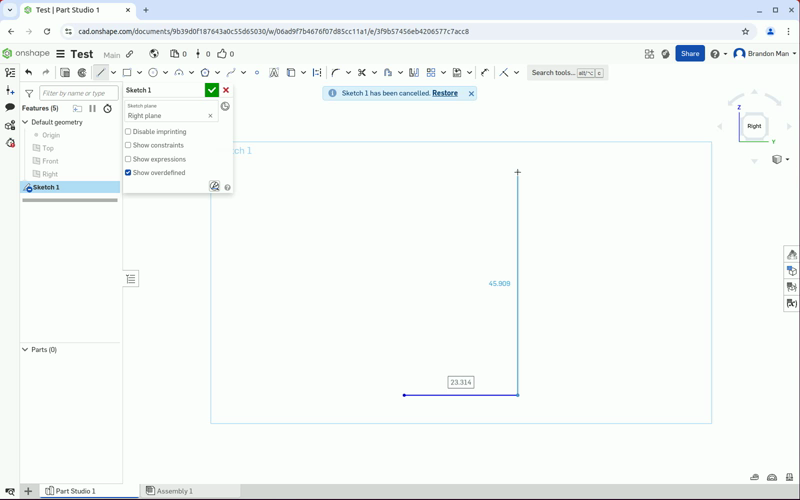
key_down(shift)
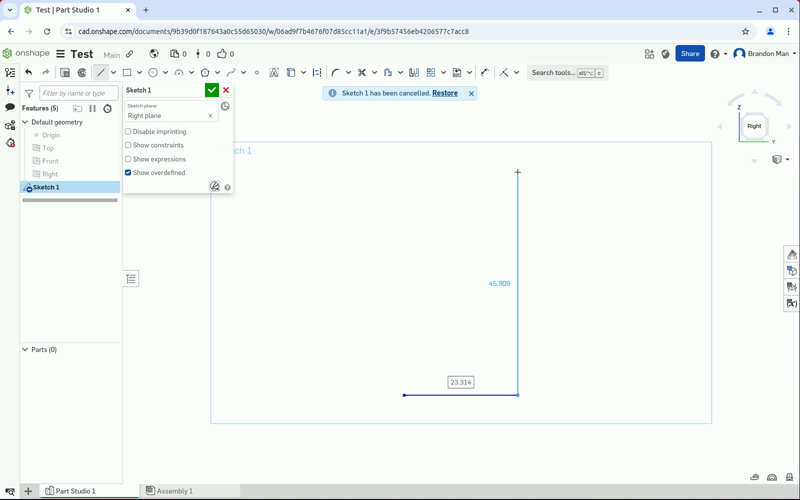
mouse_move(404, 171)
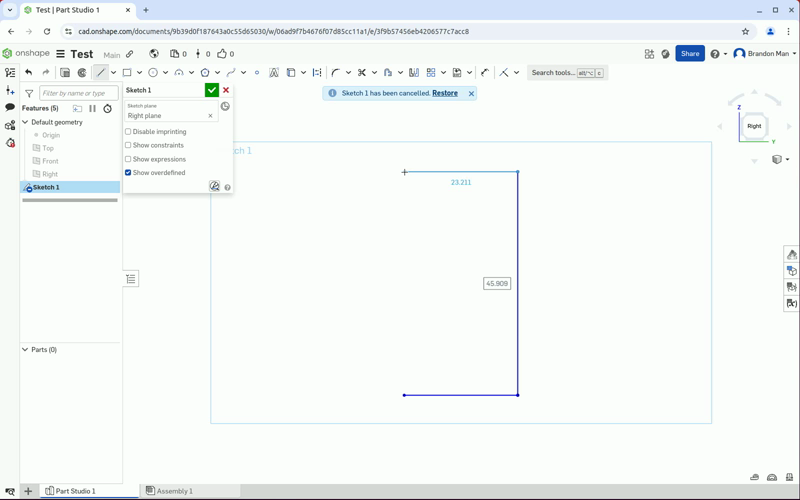
click(404, 171)
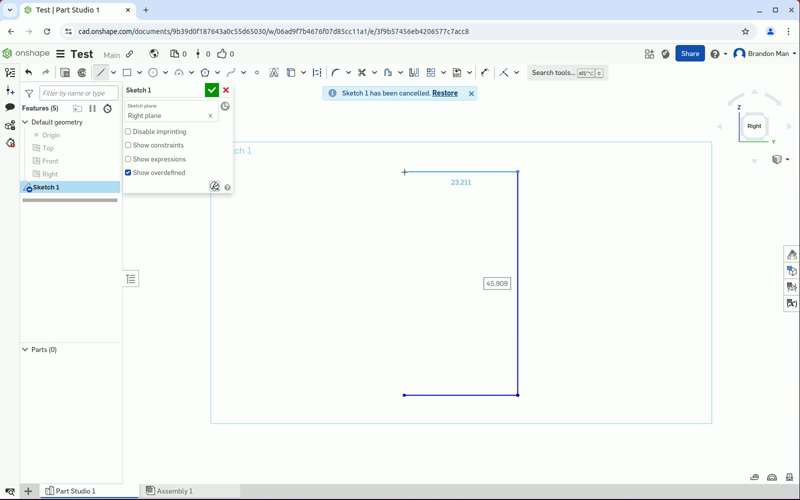
key_up(shift)
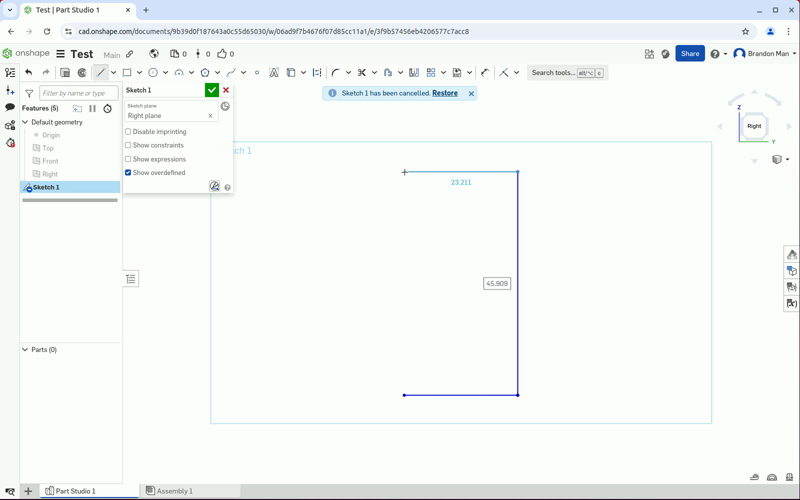
key_down(shift)
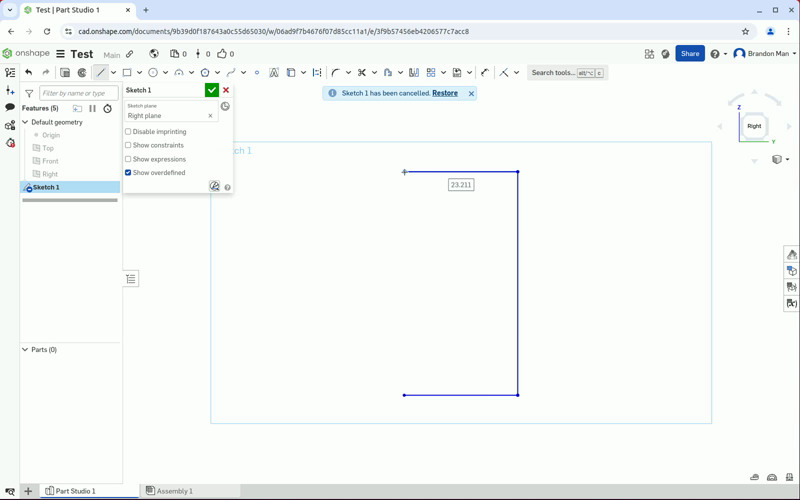
mouse_move(404, 395)
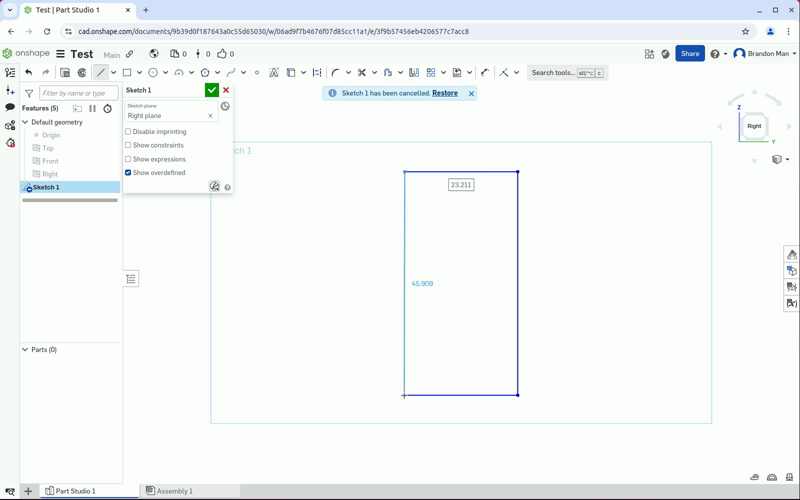
key_up(shift)
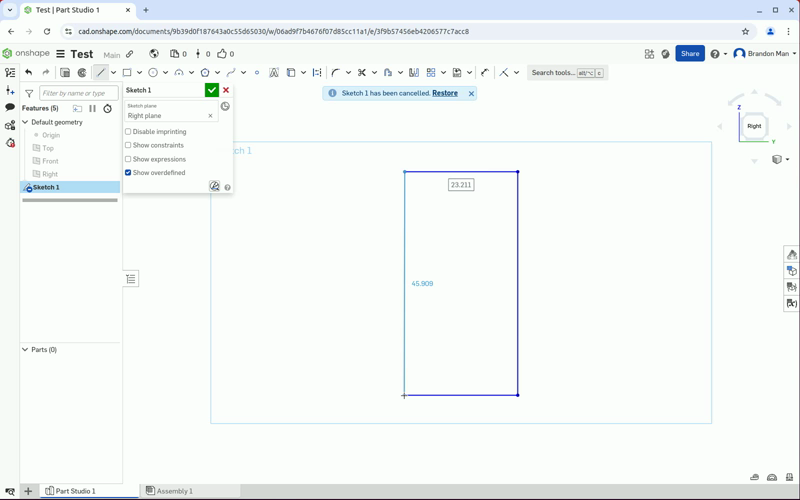
click(404, 395)
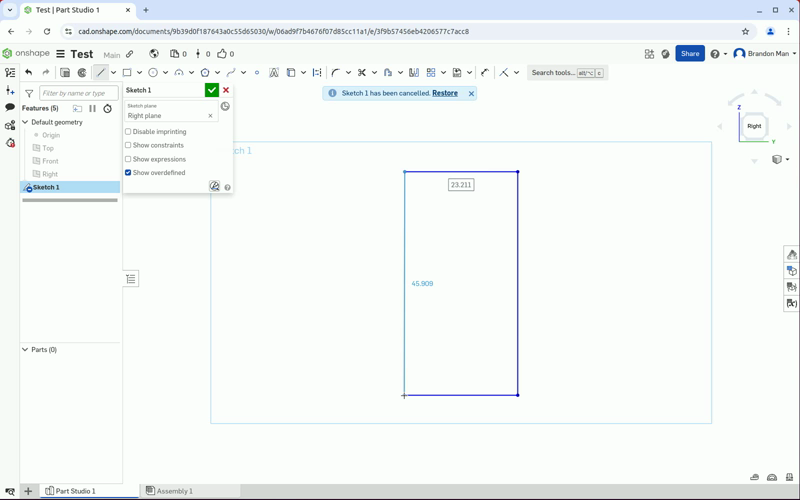
key(esc)
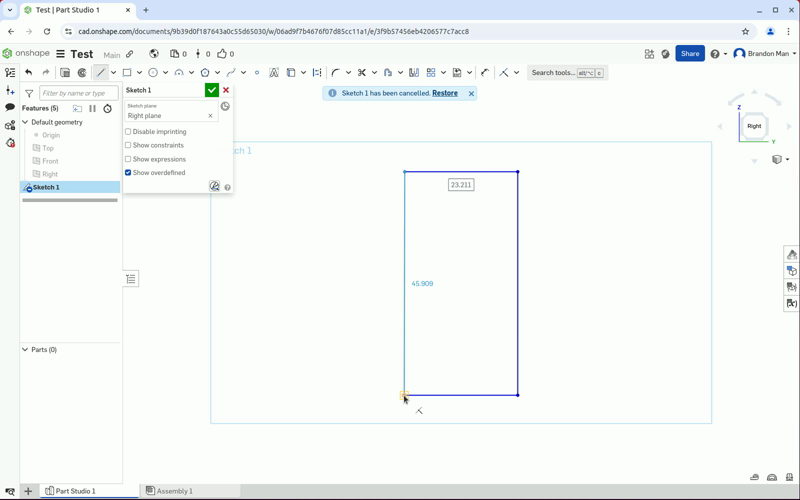
mouse_move(440, 258)
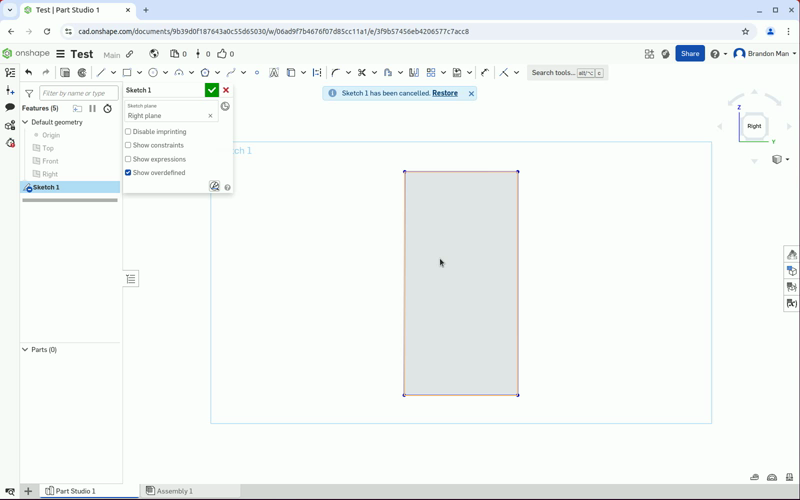
click(440, 258)
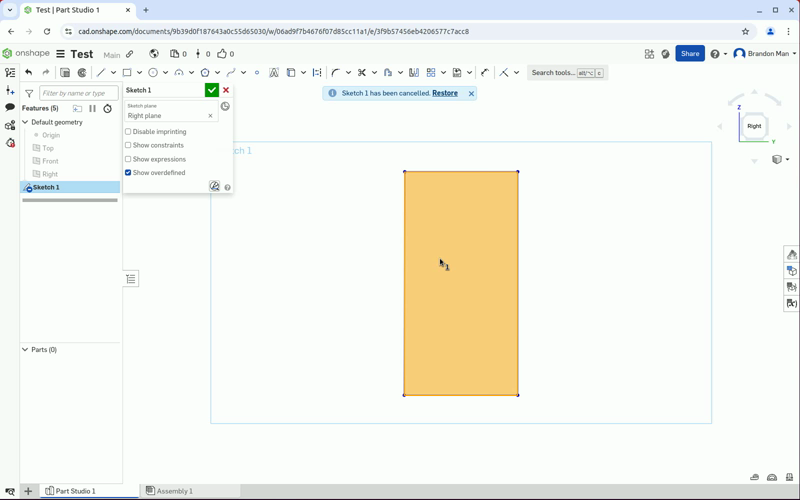
mouse_move(73, 352)
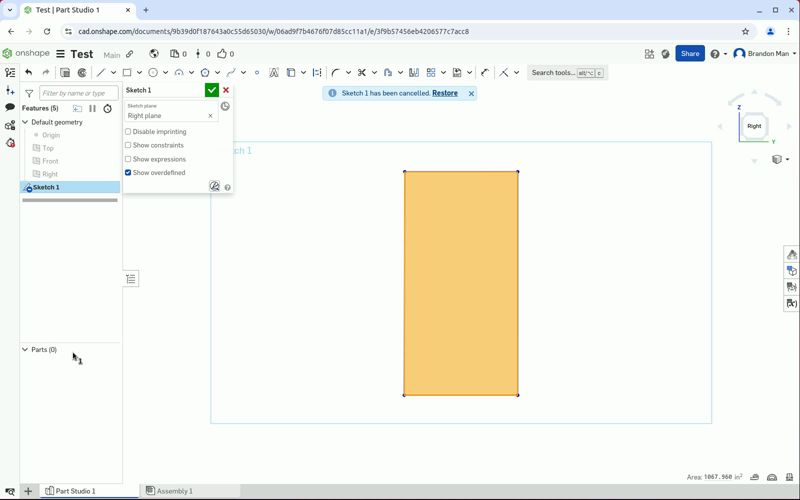
key(shift+y)
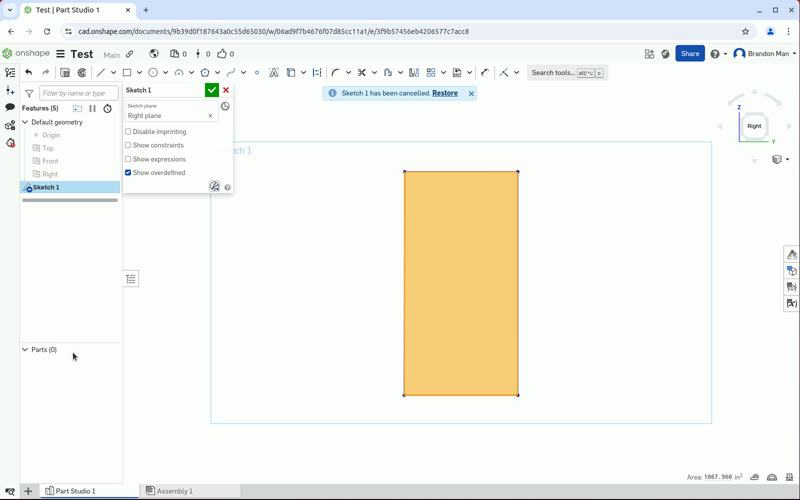
key(shift+e)
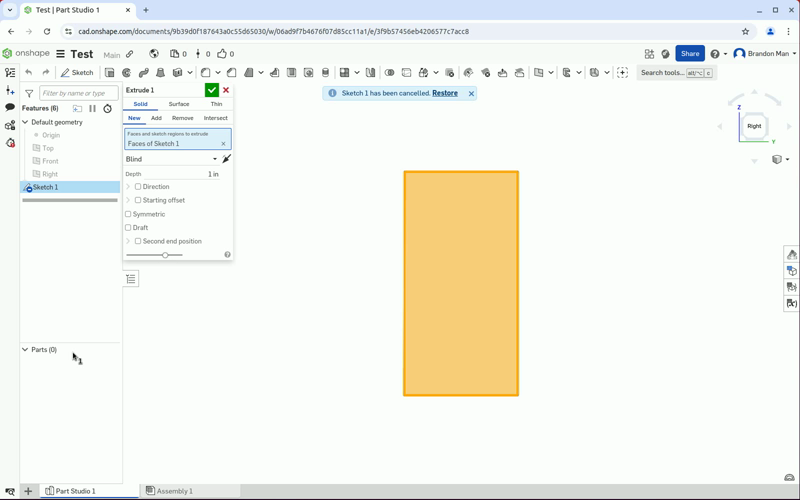
mouse_move(143, 106)
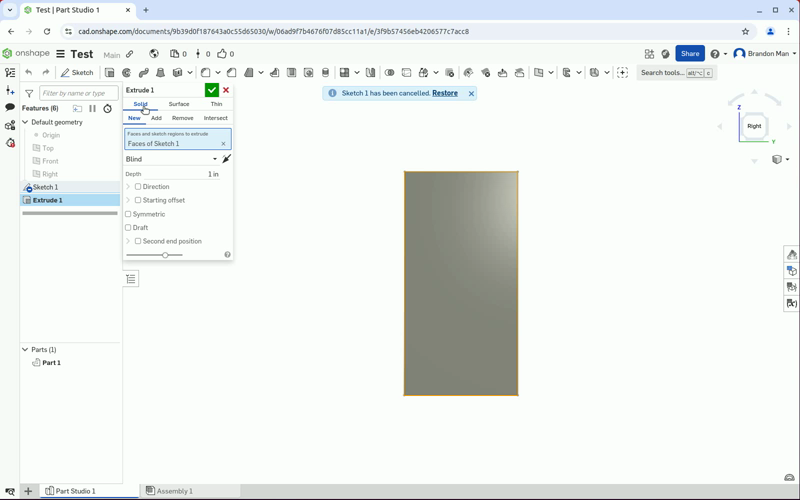
click(143, 106)
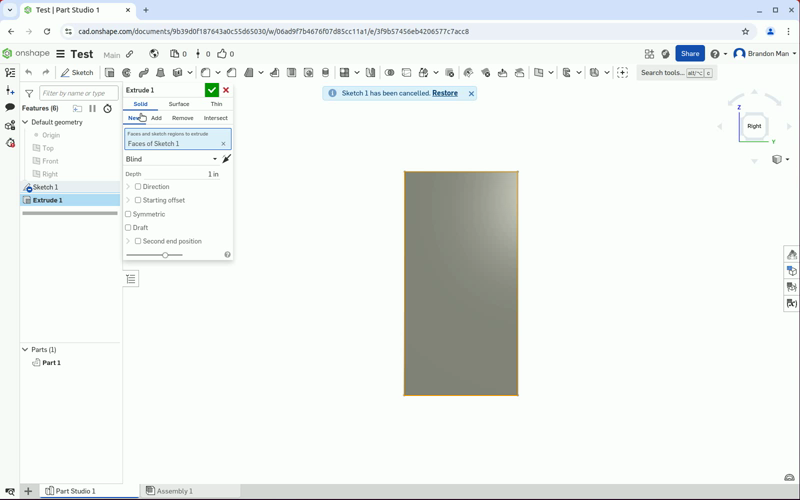
mouse_move(137, 120)
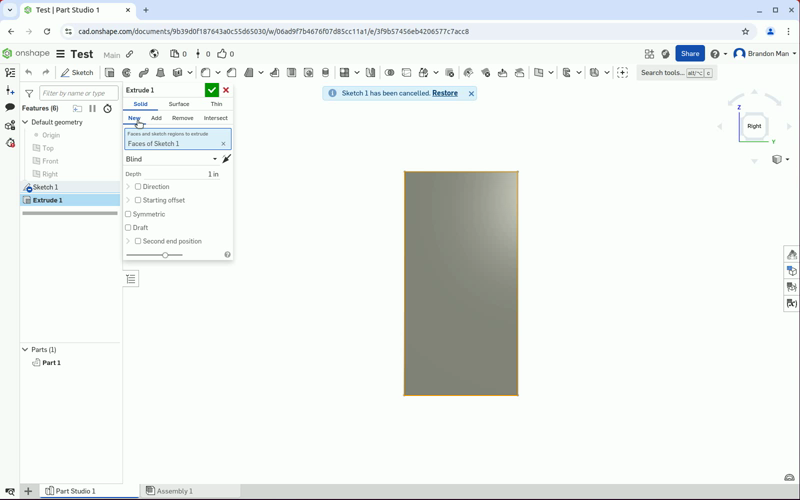
click(137, 120)
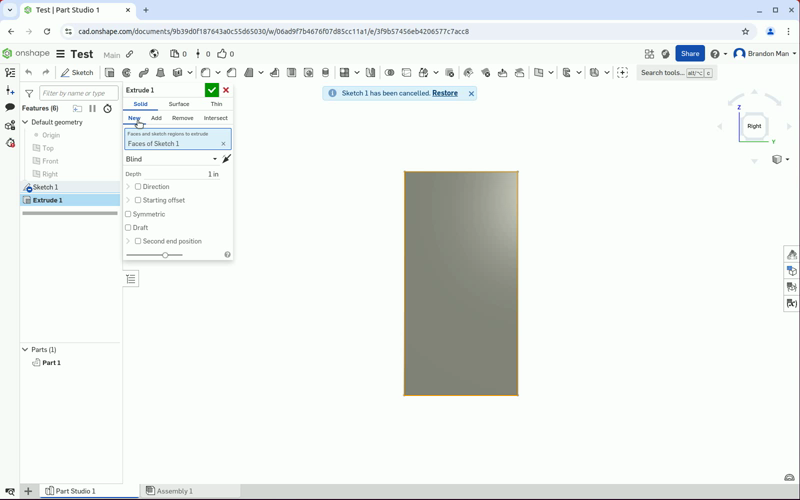
key(tab, 4)
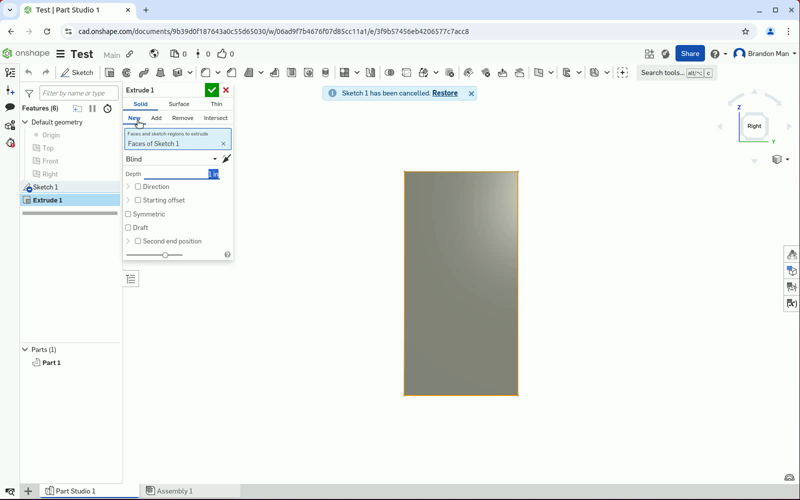
text(0.722)
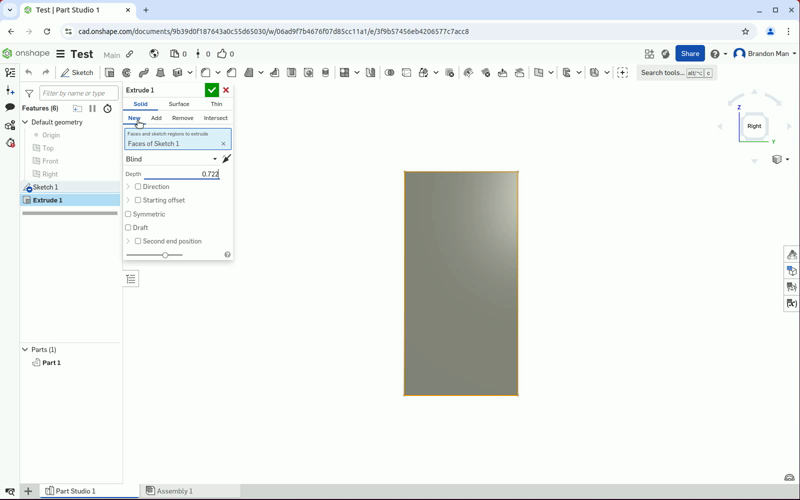
key(enter)
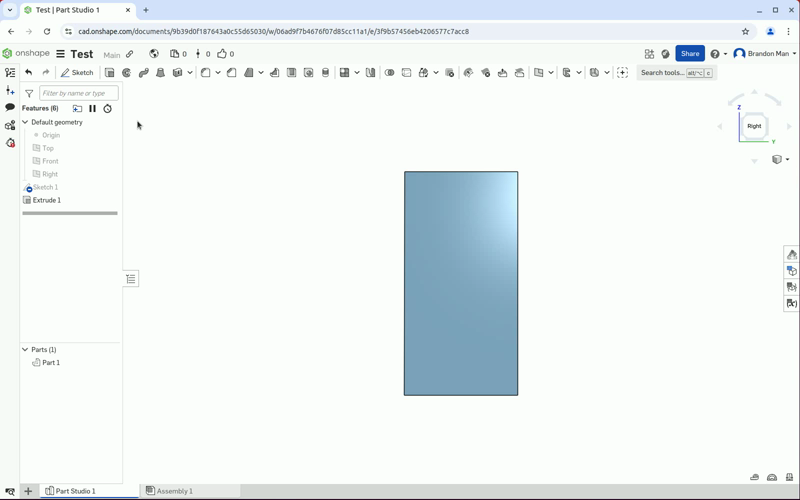
key(shift+h)
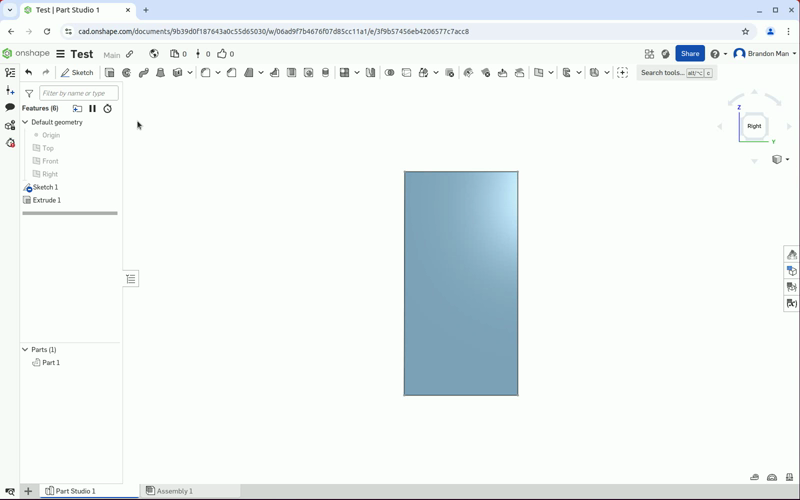
key(shift+h)
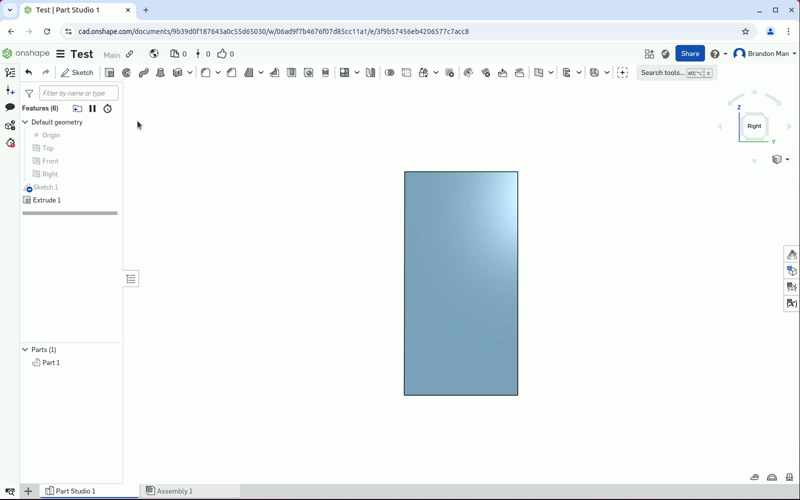
mouse_move(73, 189)
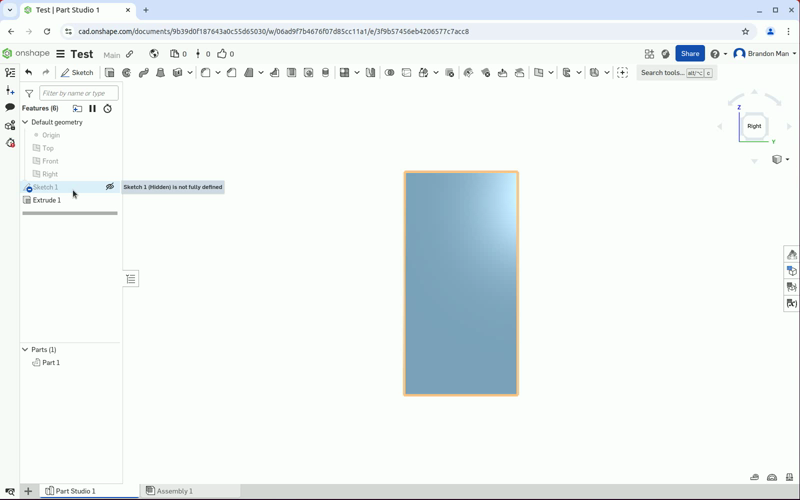
click(73, 189)
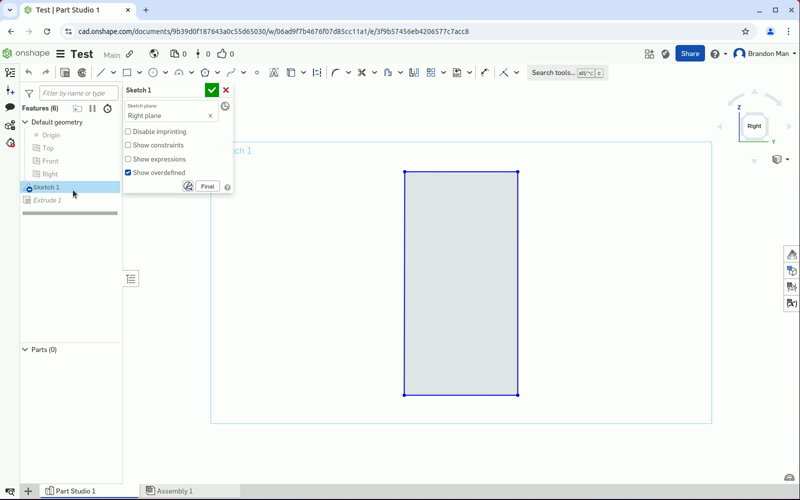
mouse_move(229, 92)
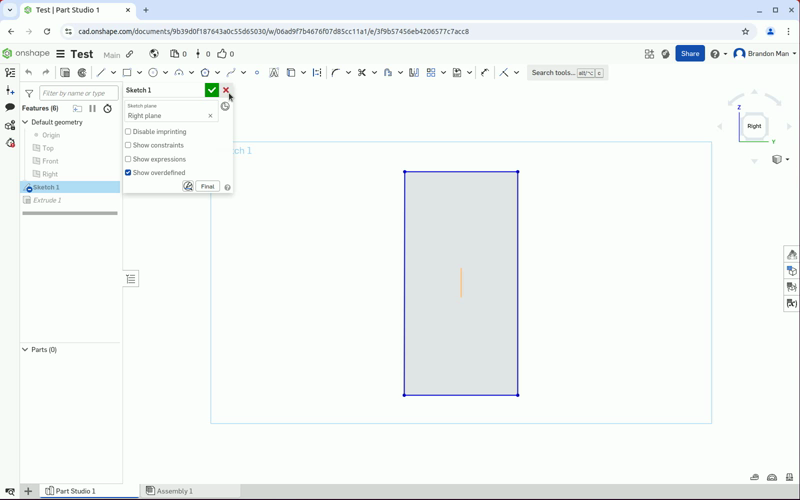
click(229, 92)
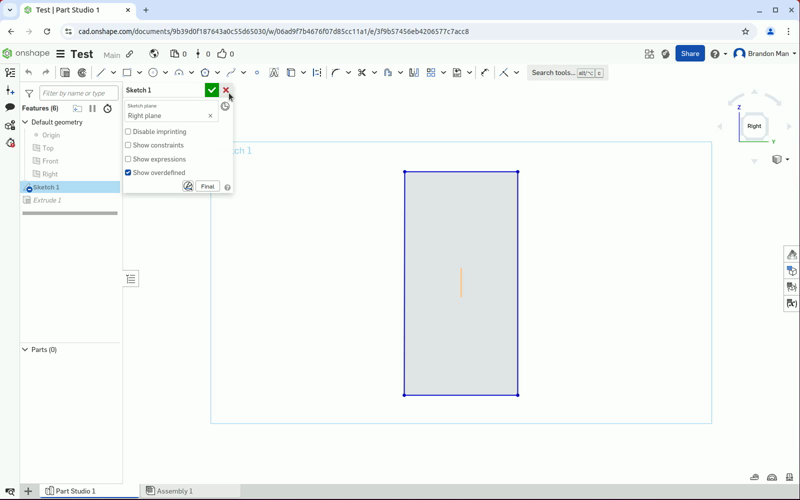
key(shift+s)
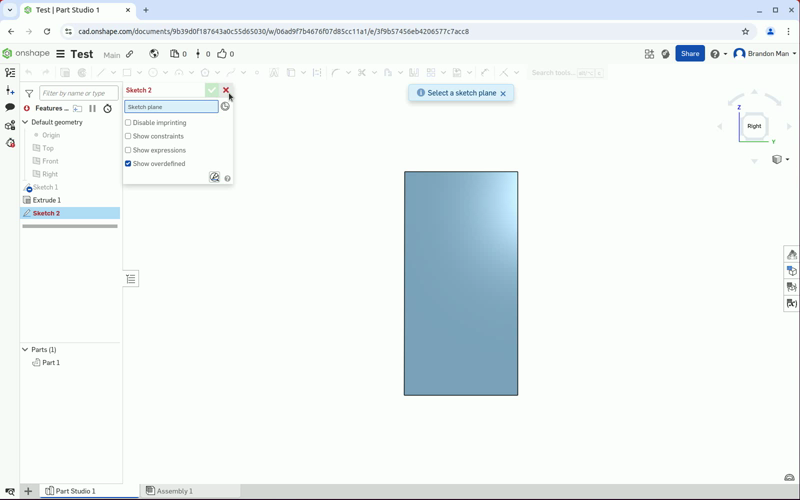
mouse_move(73, 176)
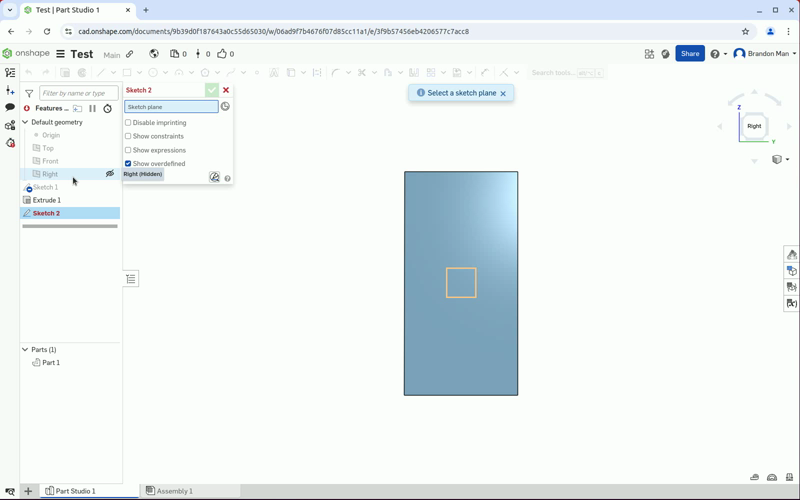
click(73, 176)
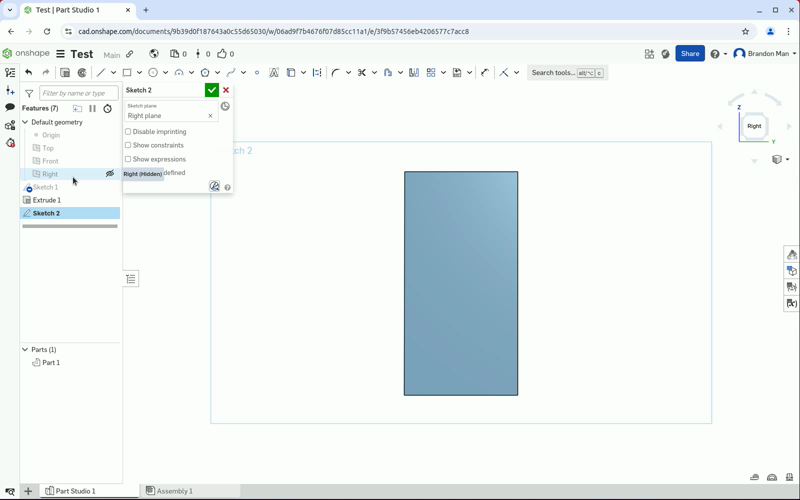
mouse_move(73, 352)
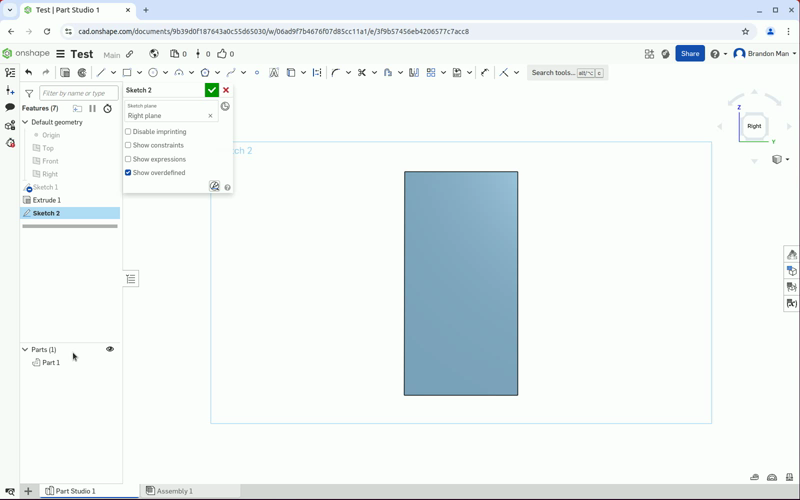
key(y)
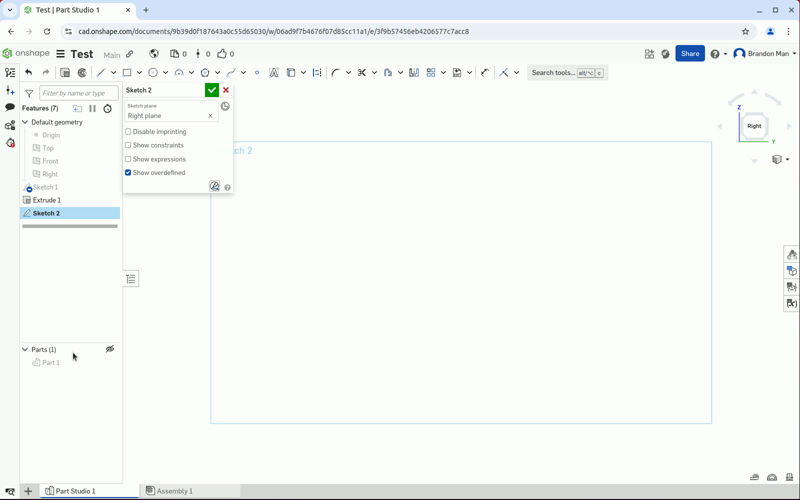
key(l)
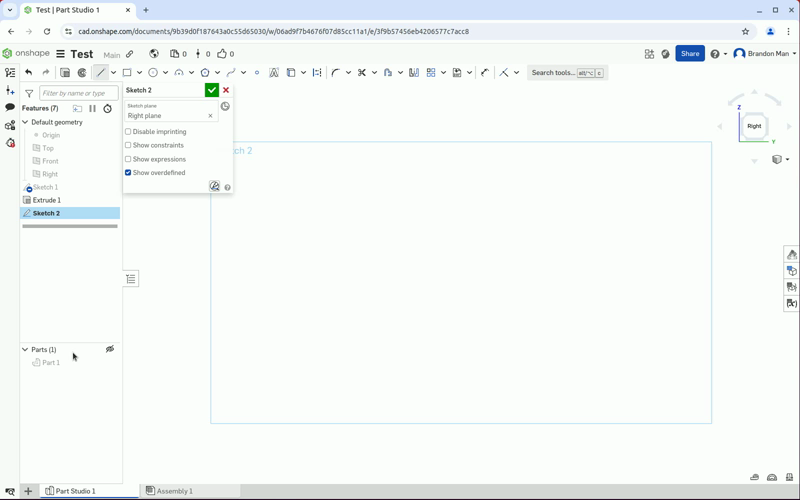
key_down(shift)
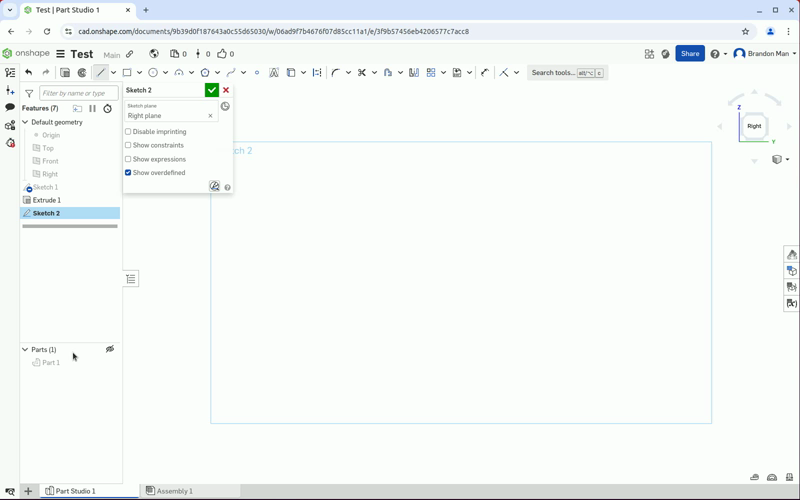
mouse_move(404, 395)
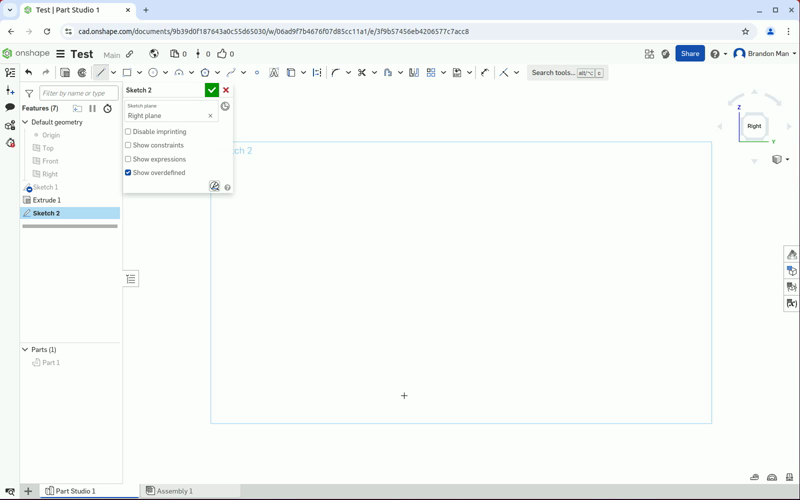
click(404, 395)
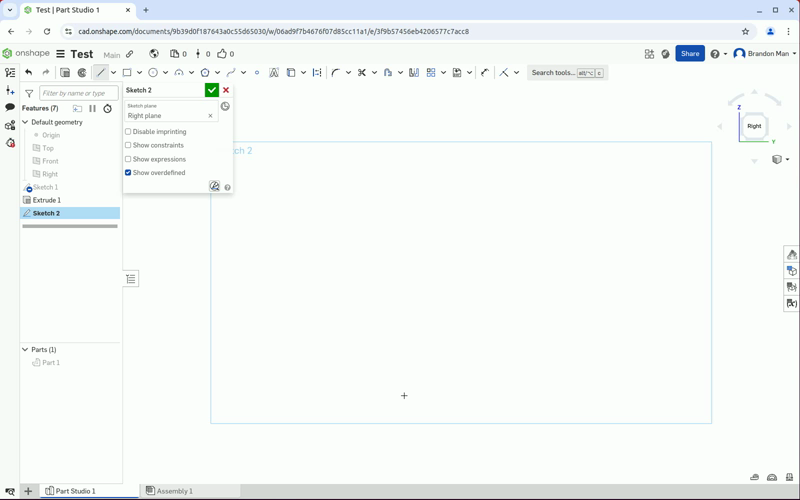
key_up(shift)
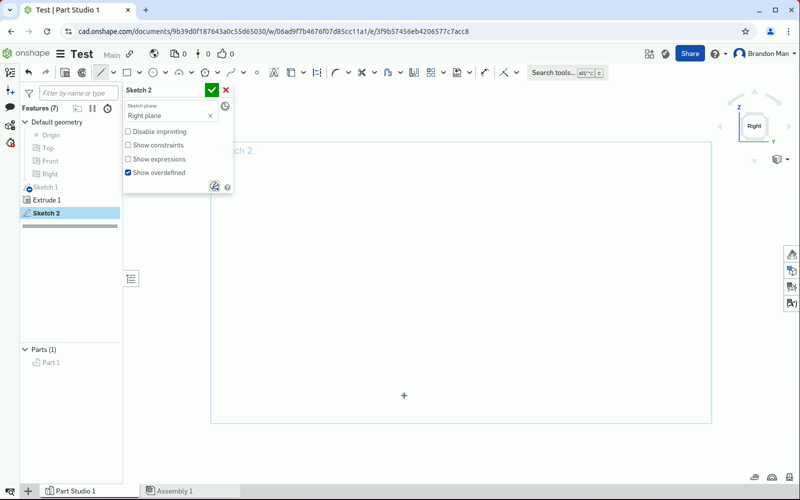
key_down(shift)
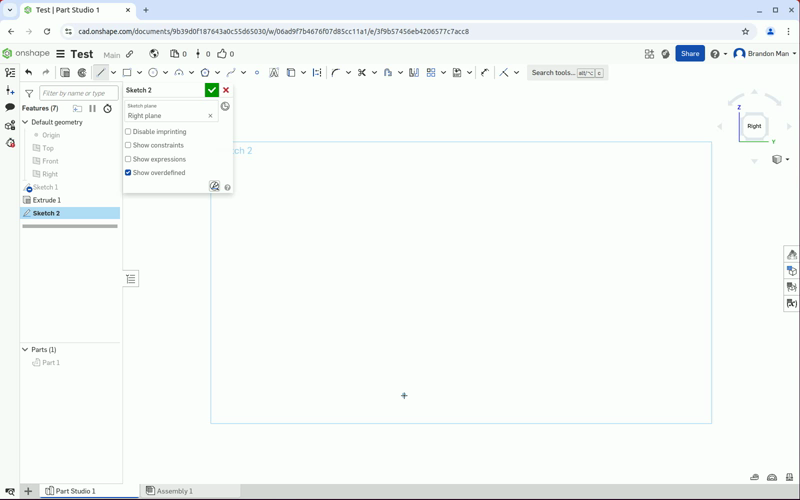
mouse_move(517, 395)
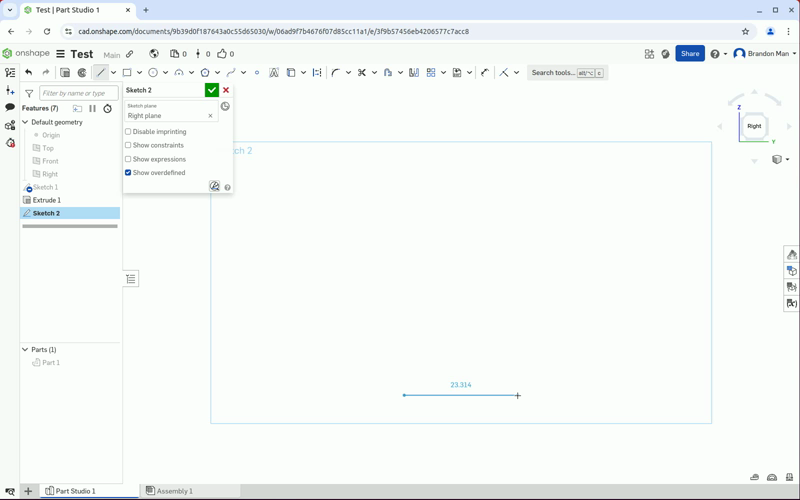
click(517, 395)
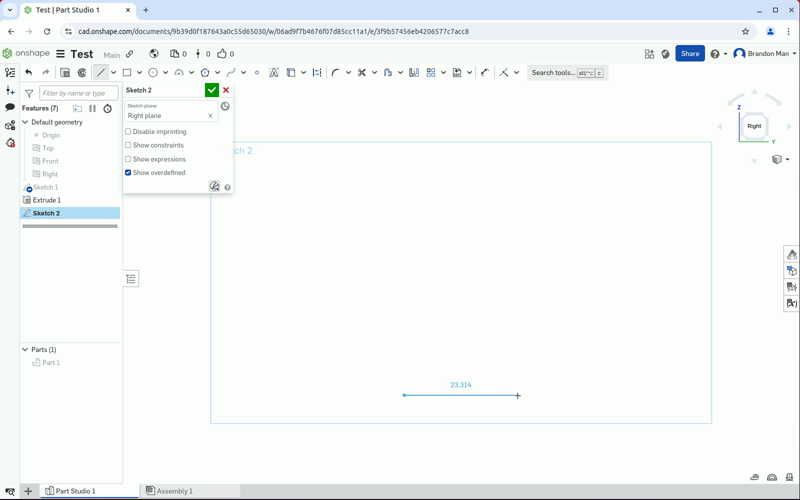
key_up(shift)
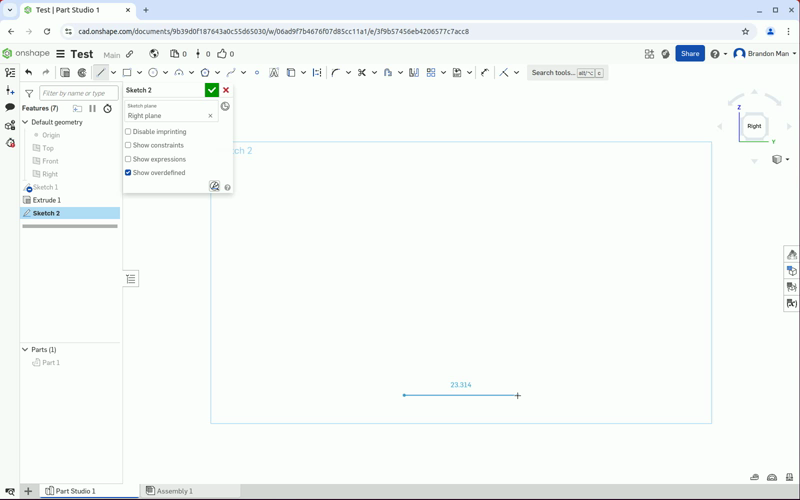
key_down(shift)
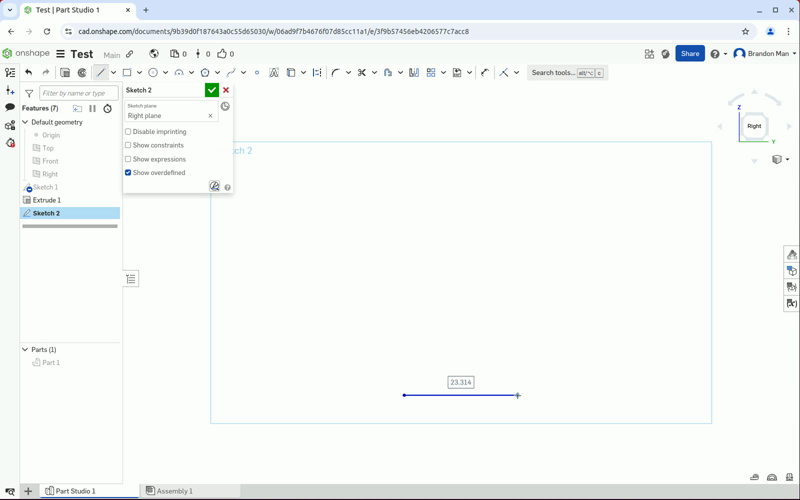
mouse_move(517, 171)
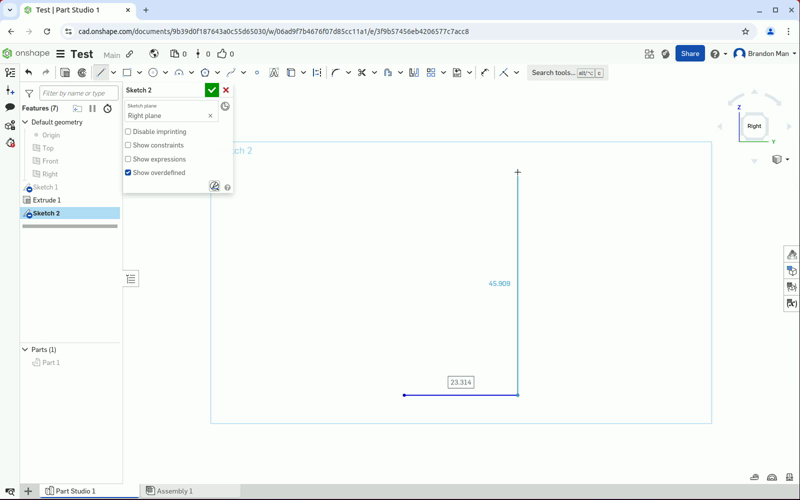
click(517, 171)
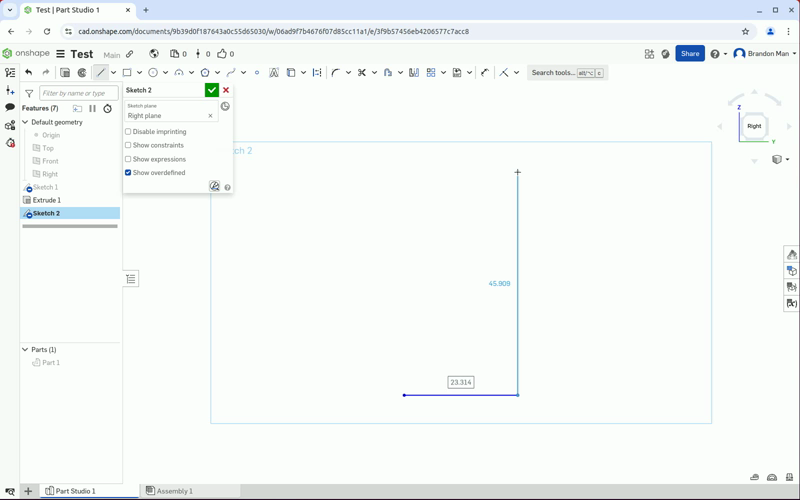
key_up(shift)
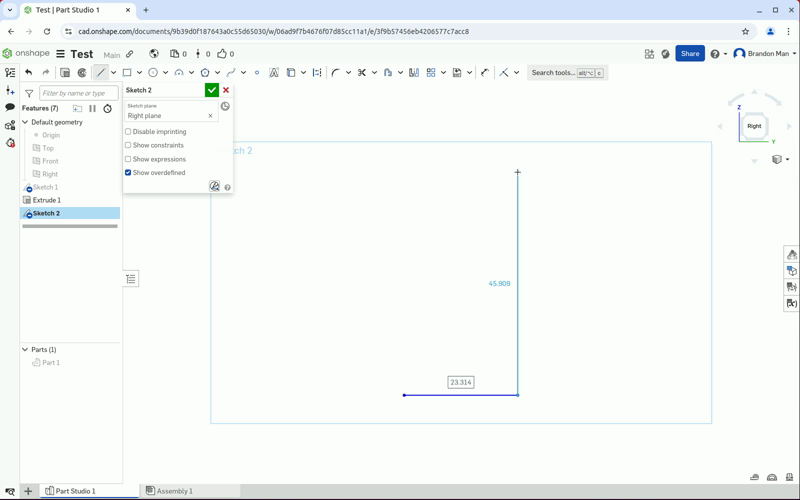
key_down(shift)
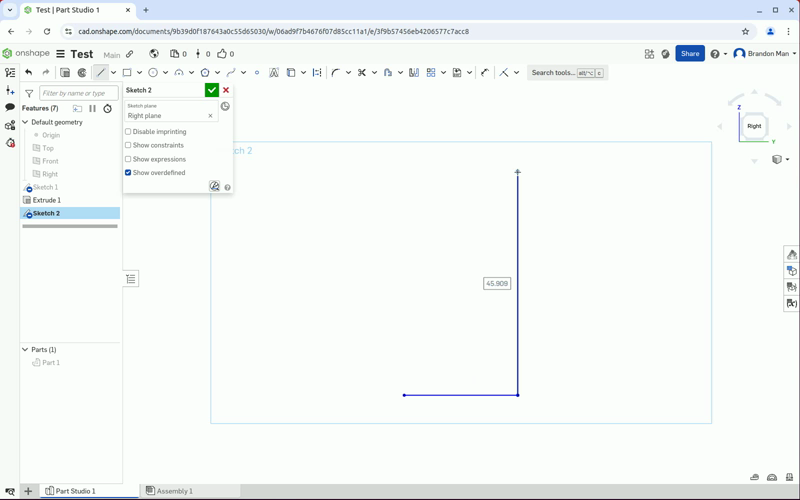
mouse_move(404, 171)
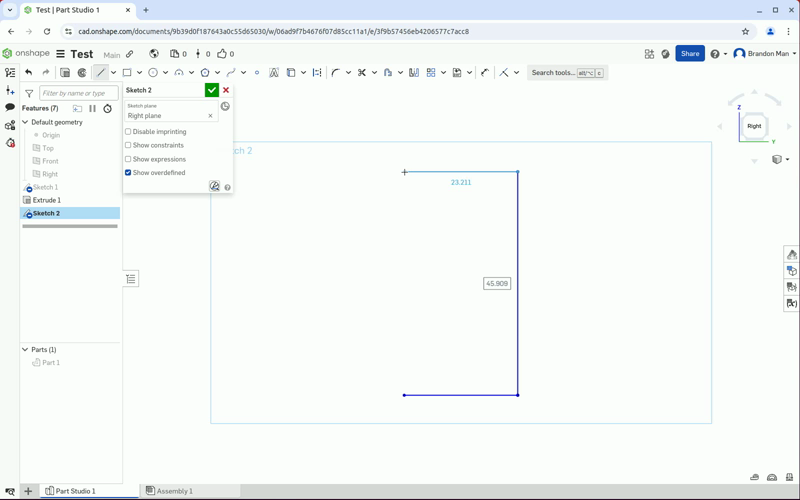
click(404, 171)
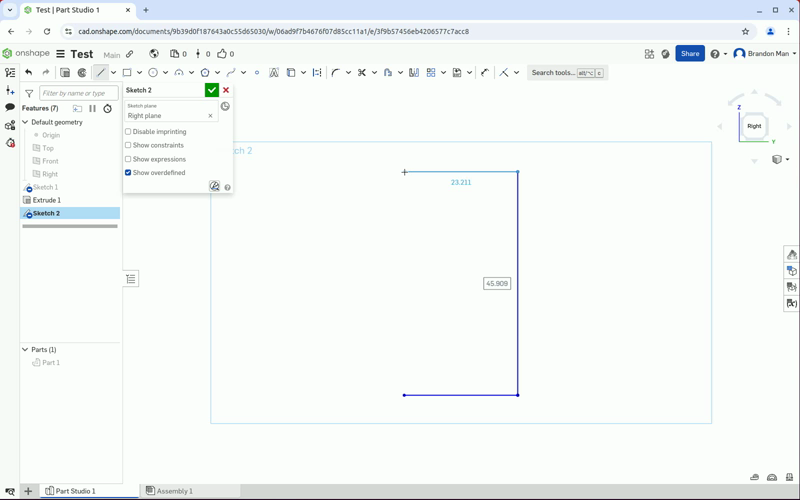
key_up(shift)
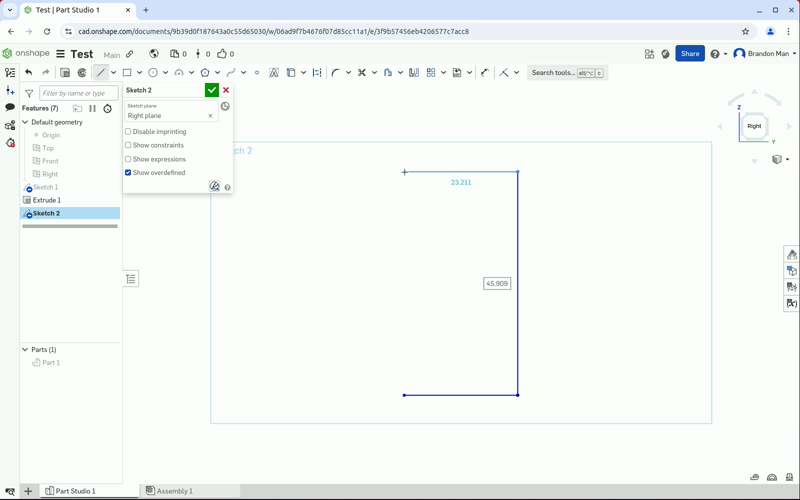
key_down(shift)
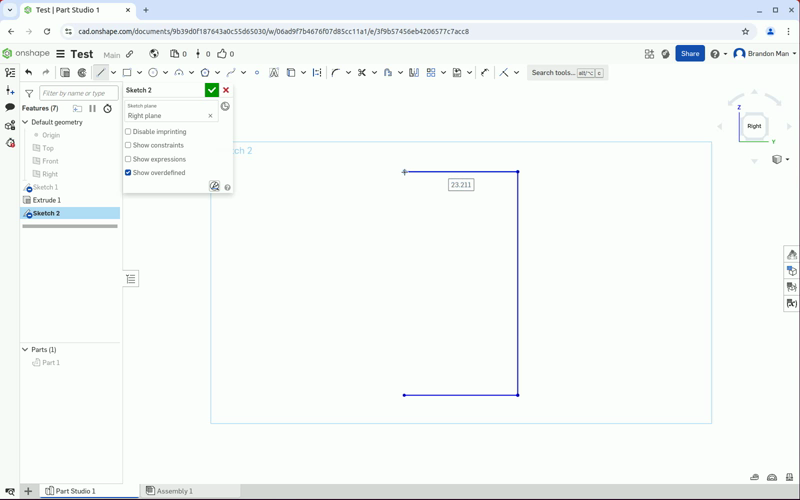
mouse_move(404, 395)
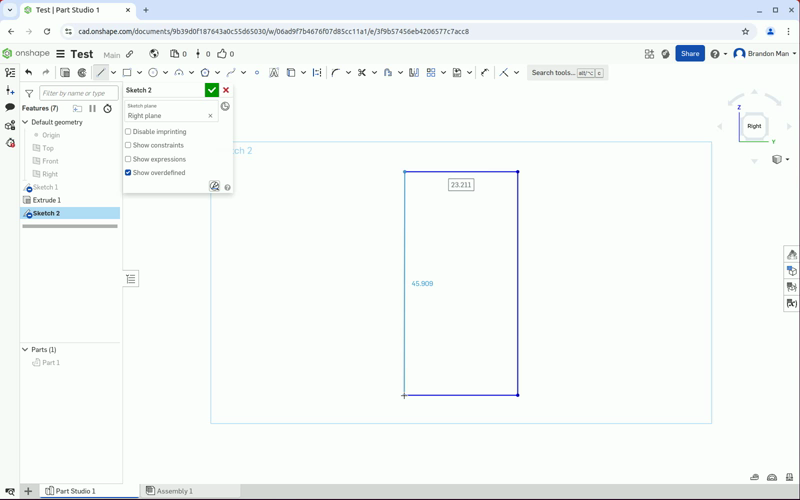
key_up(shift)
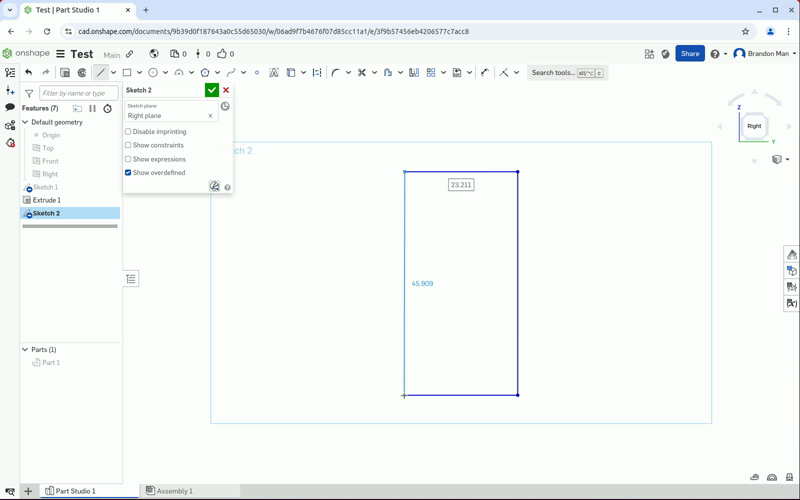
click(404, 395)
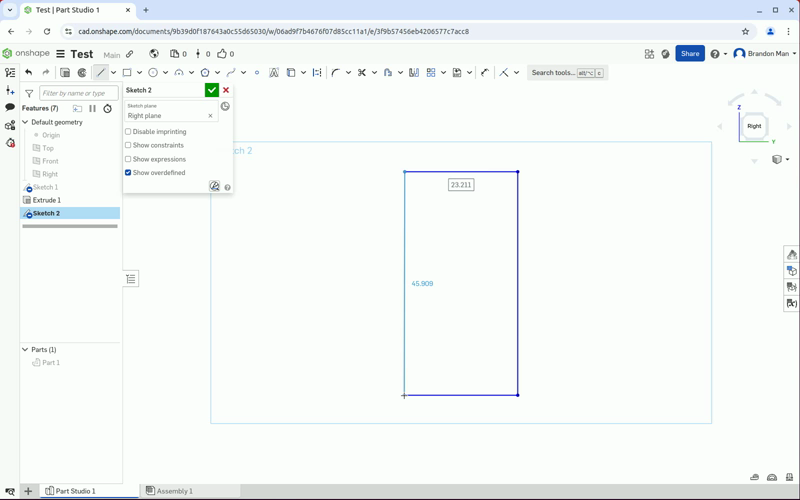
key(esc)
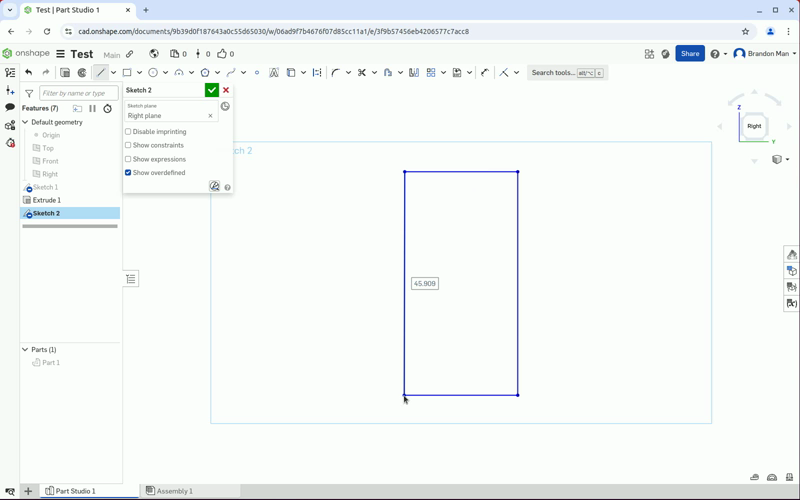
mouse_move(453, 213)
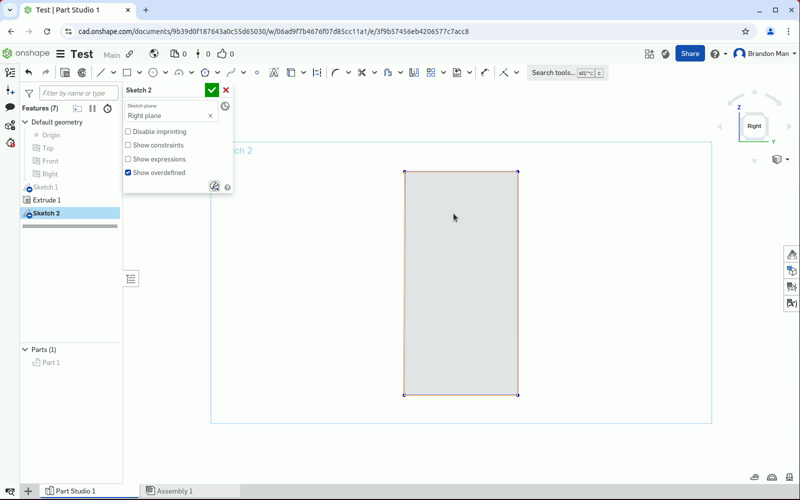
click(453, 213)
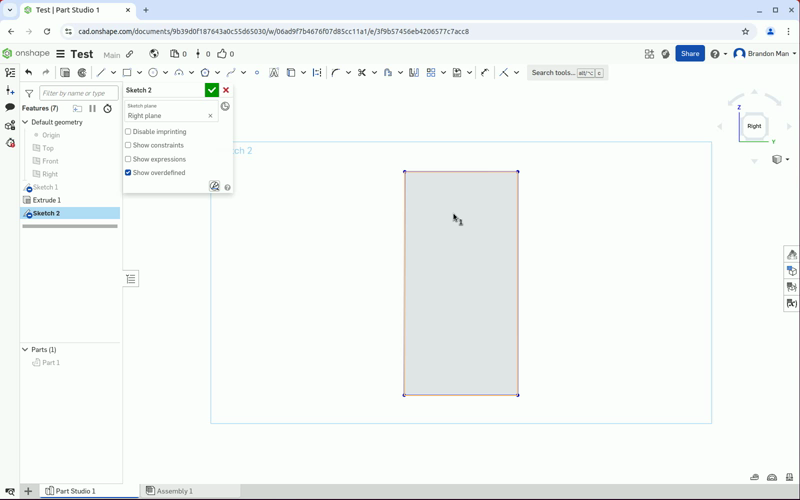
mouse_move(73, 352)
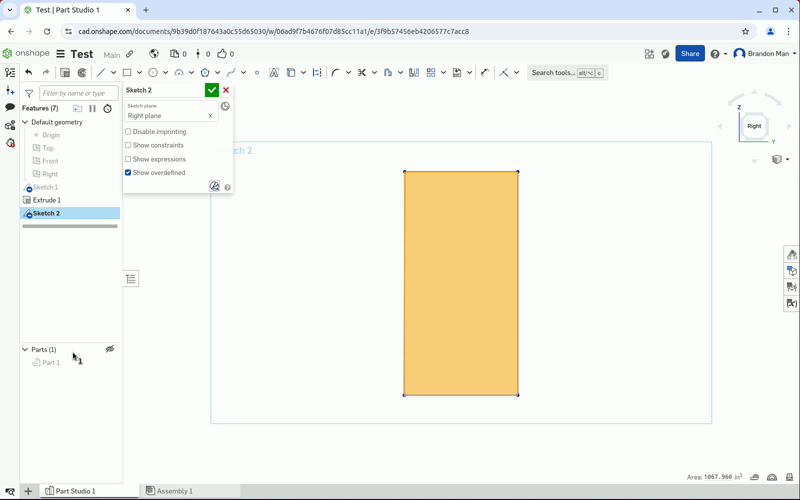
key(shift+y)
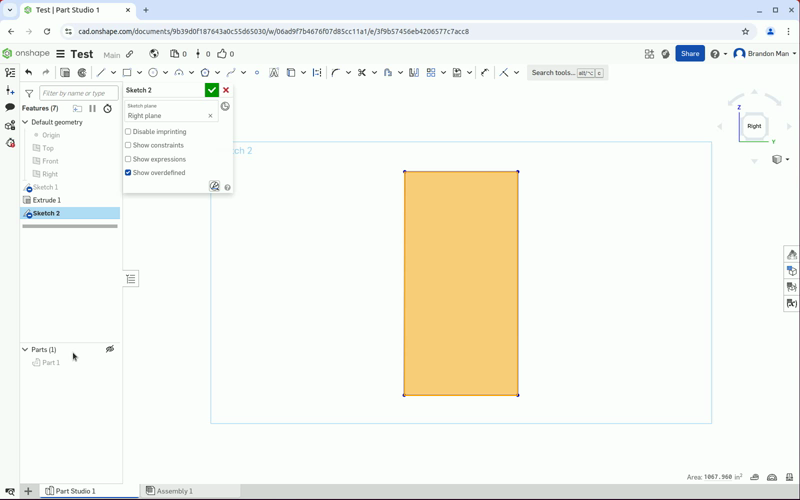
key(shift+e)
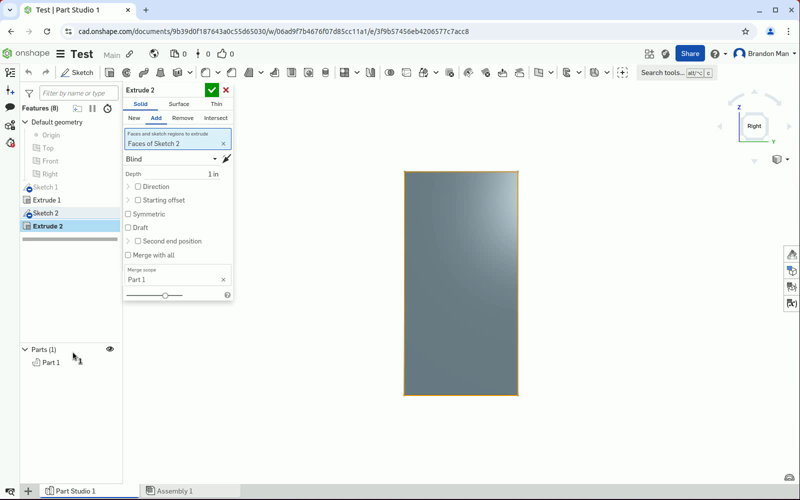
mouse_move(143, 106)
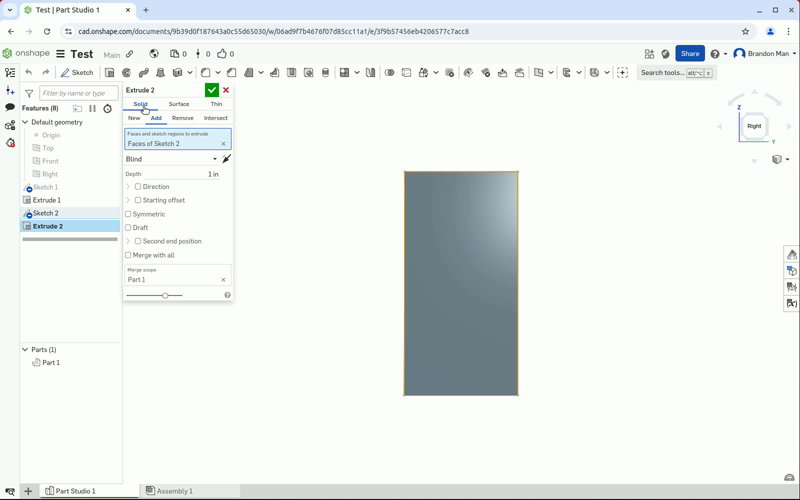
click(143, 106)
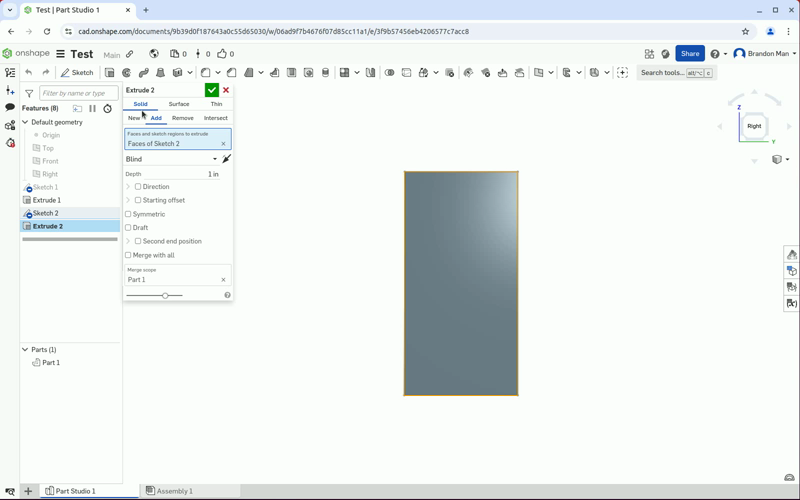
mouse_move(137, 120)
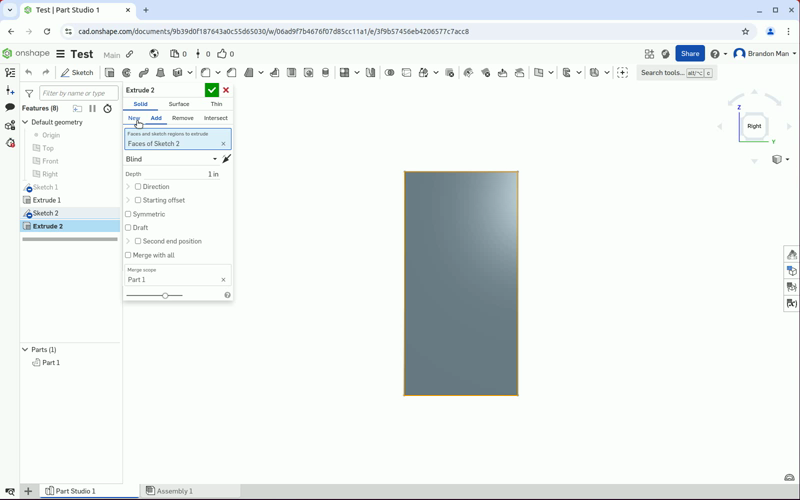
click(137, 120)
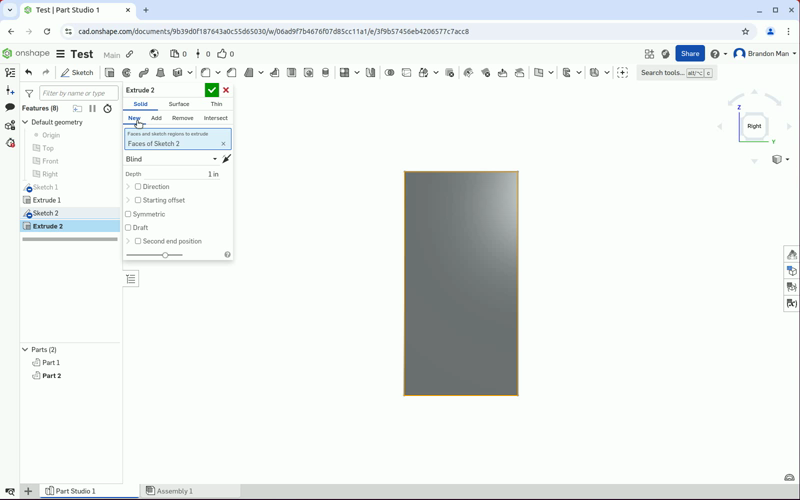
key(tab, 4)
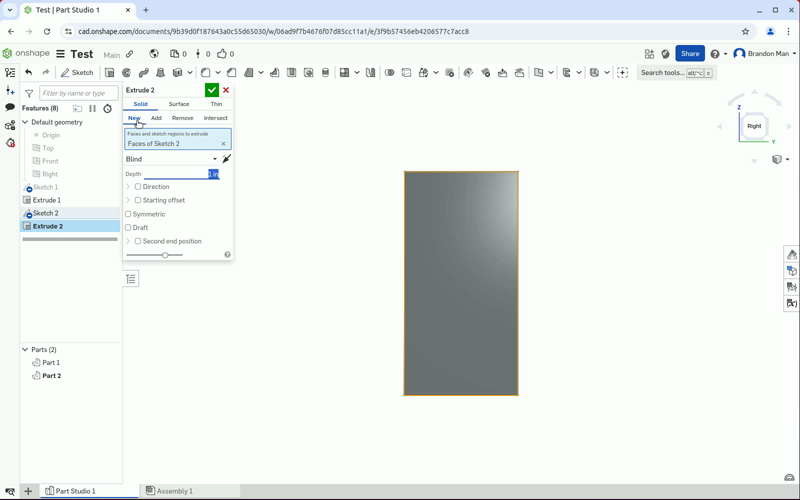
text(0.722)
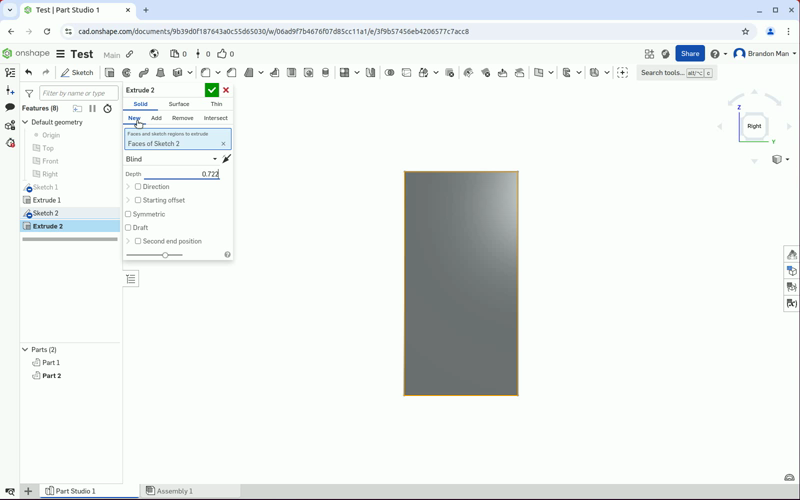
key(enter)
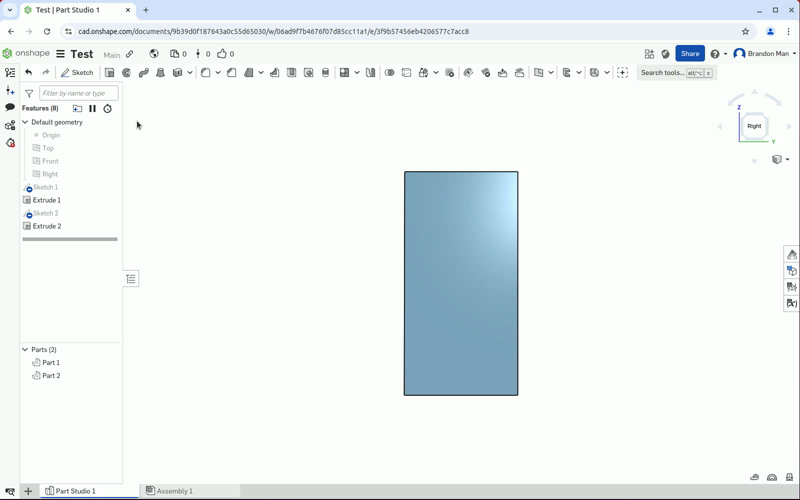
key(shift+h)
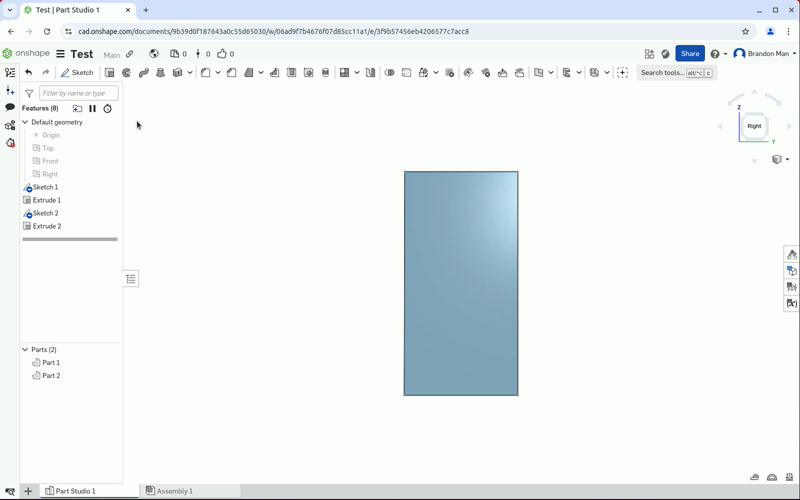
key(shift+h)
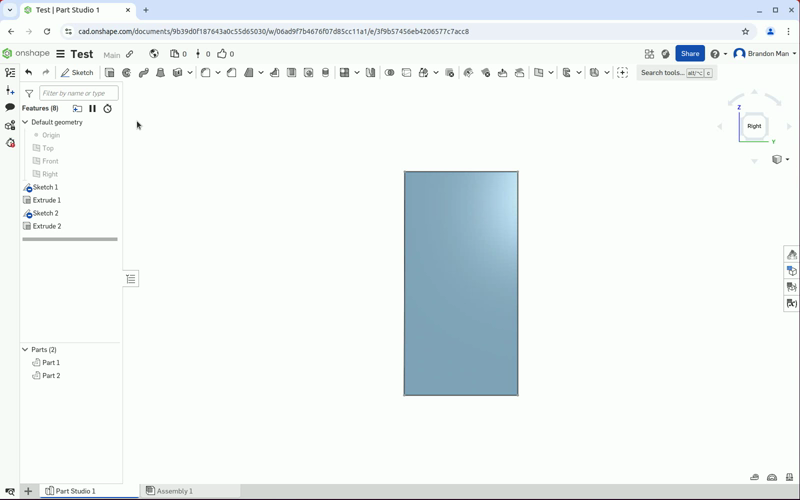
key(shift+7)
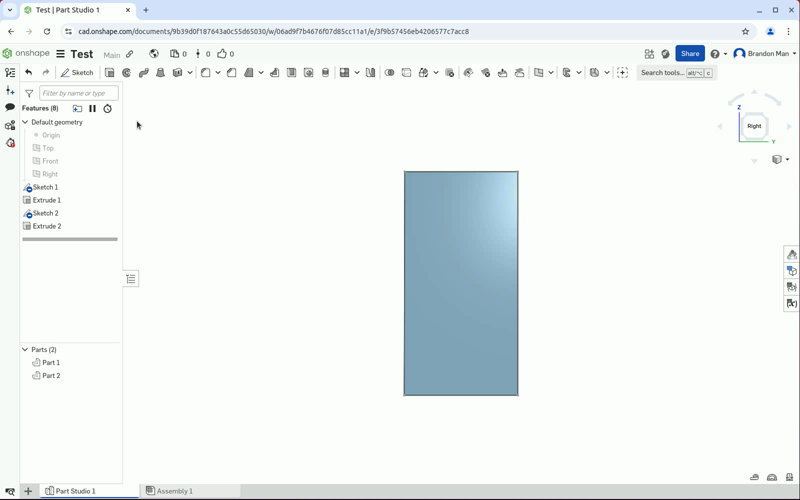
key(right, 2)
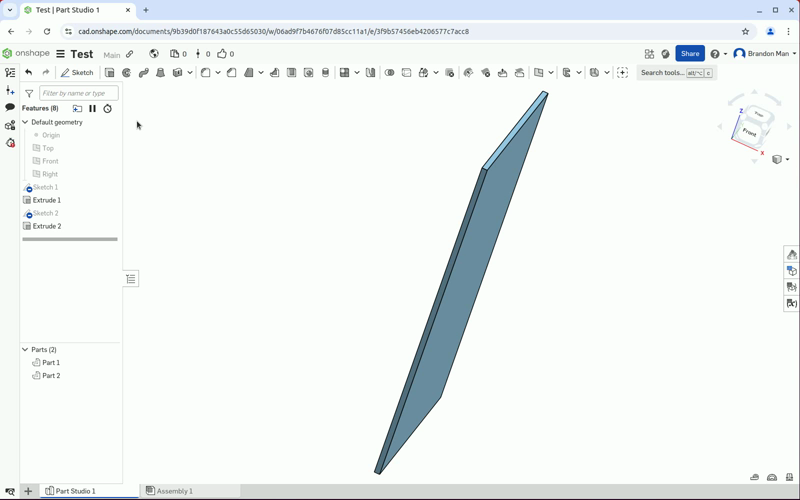
key(down, 2)
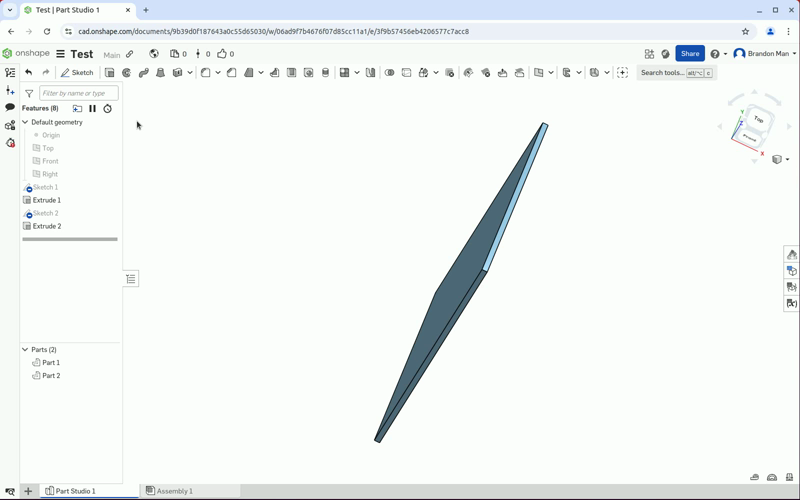
key(up, 2)
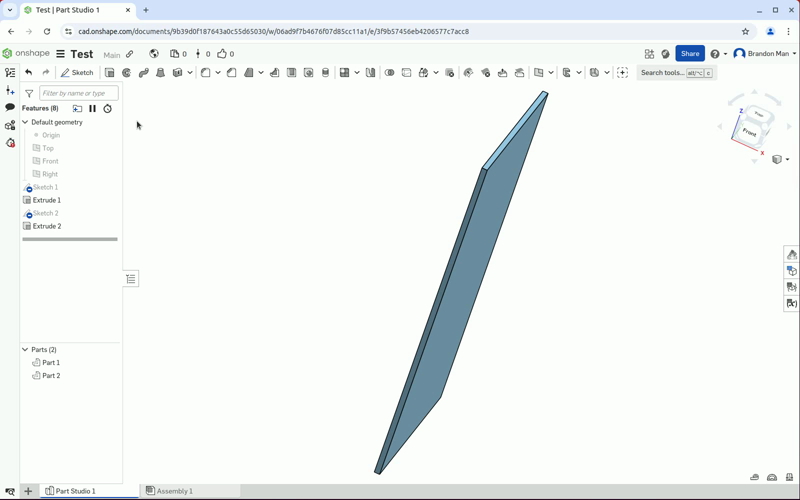
key(left, 2)
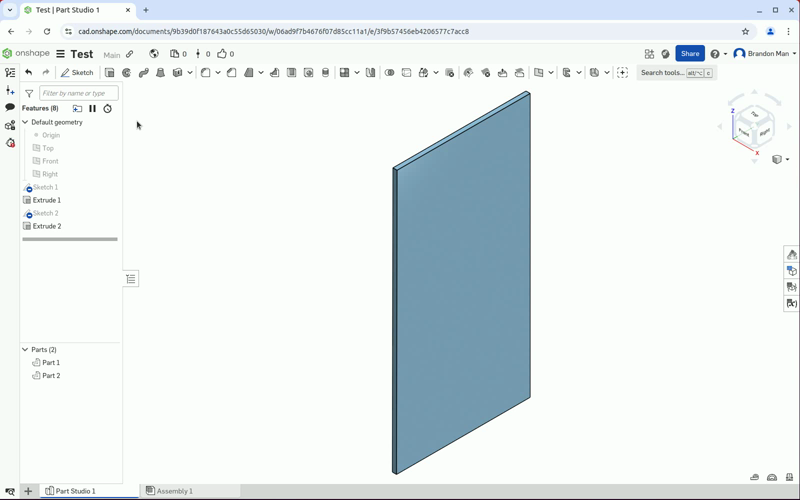
mouse_move(73, 189)
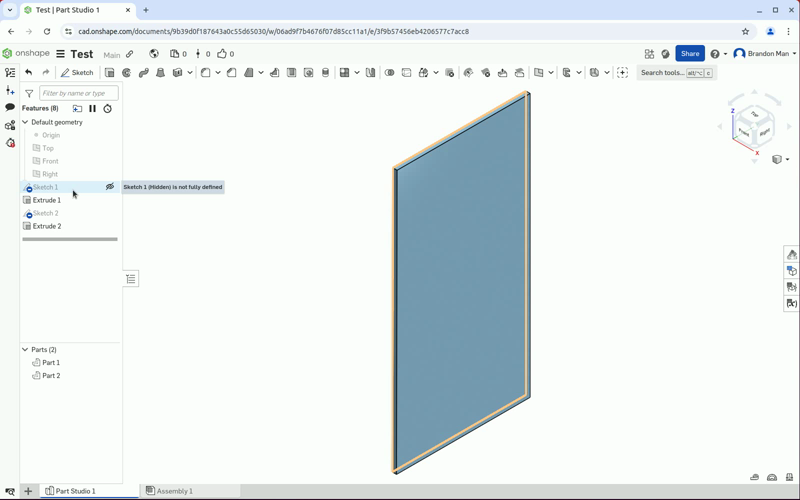
click(73, 189)